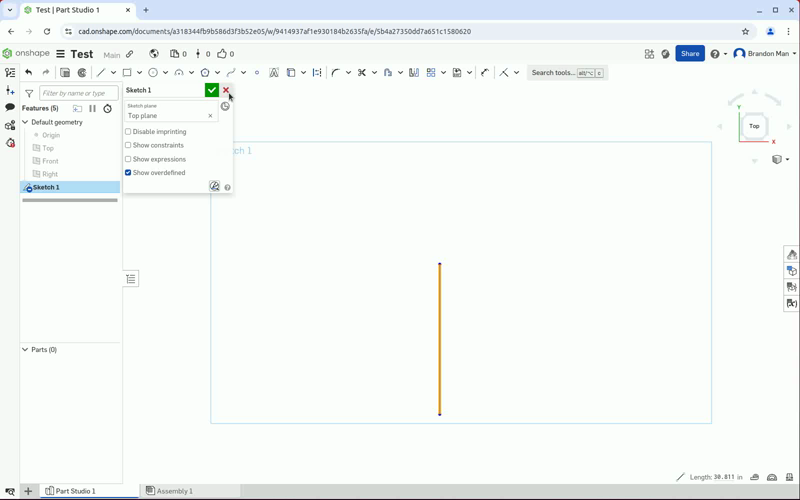
key(shift+h)
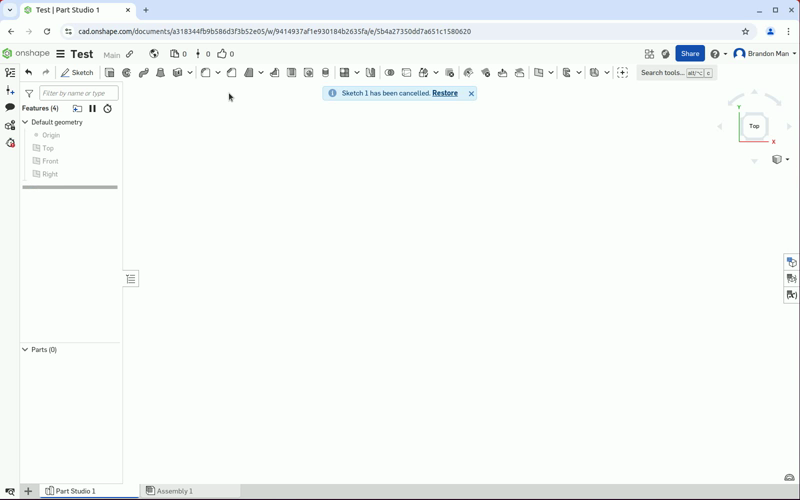
mouse_move(73, 352)
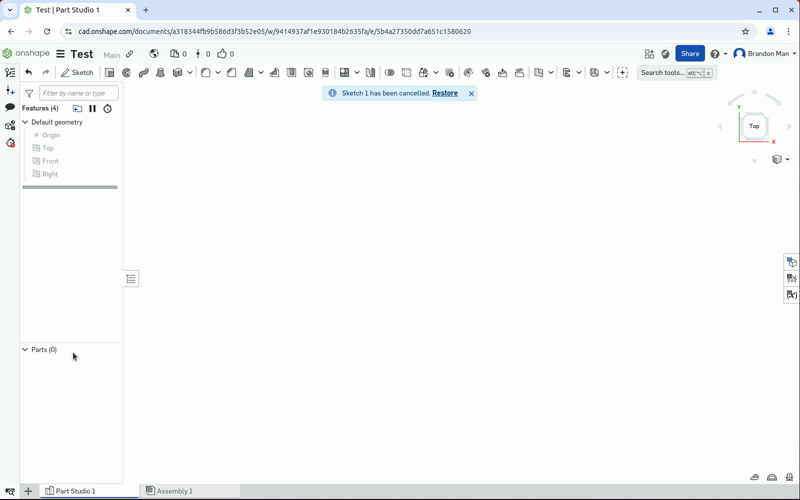
key(y)
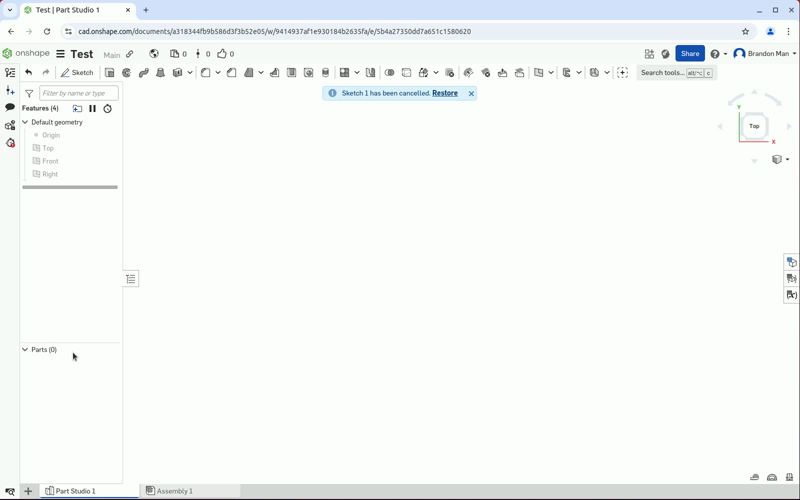
key(shift+p)
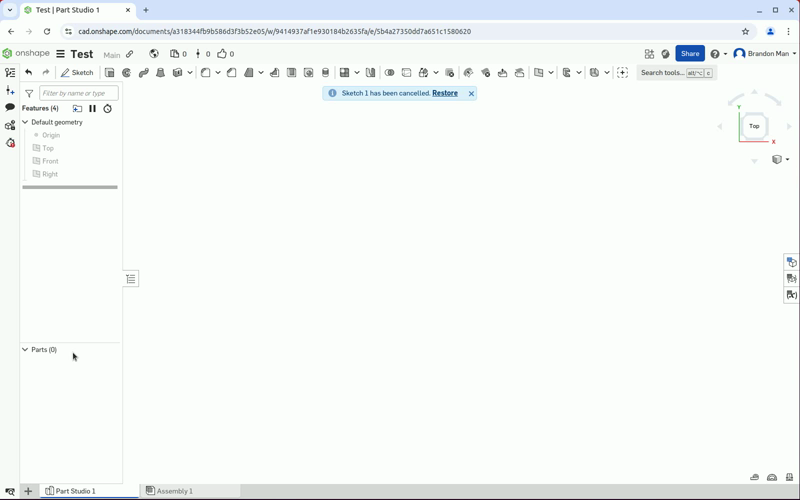
key(space)
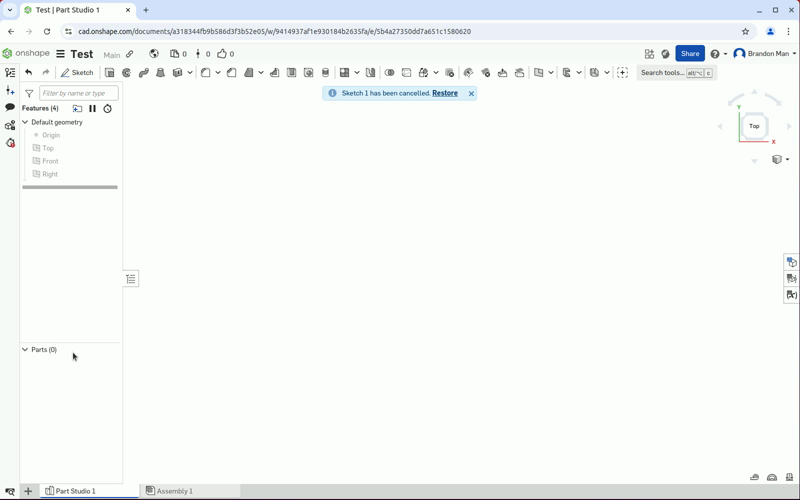
key_down(shift)
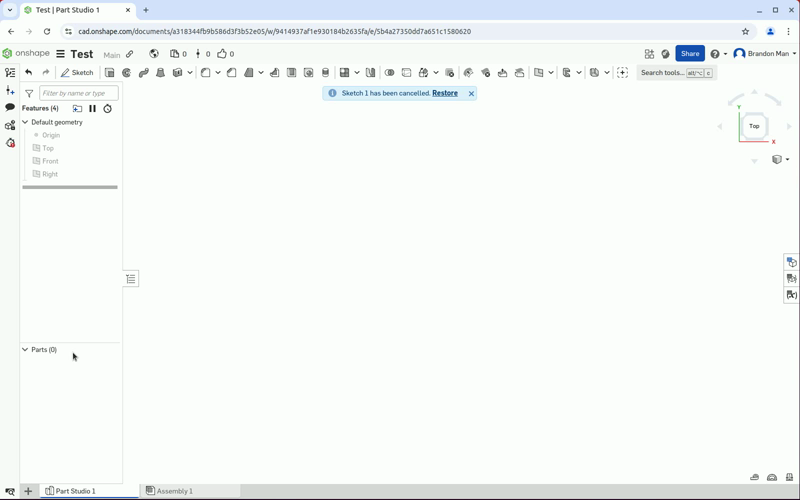
key(up)
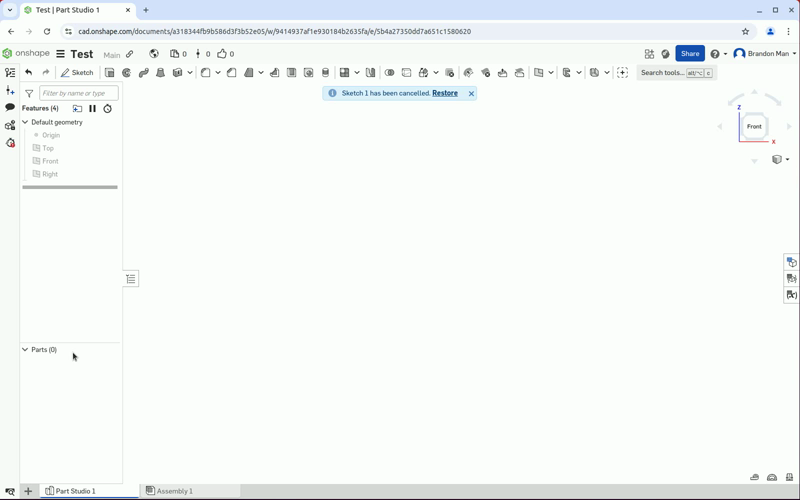
key_up(shift)
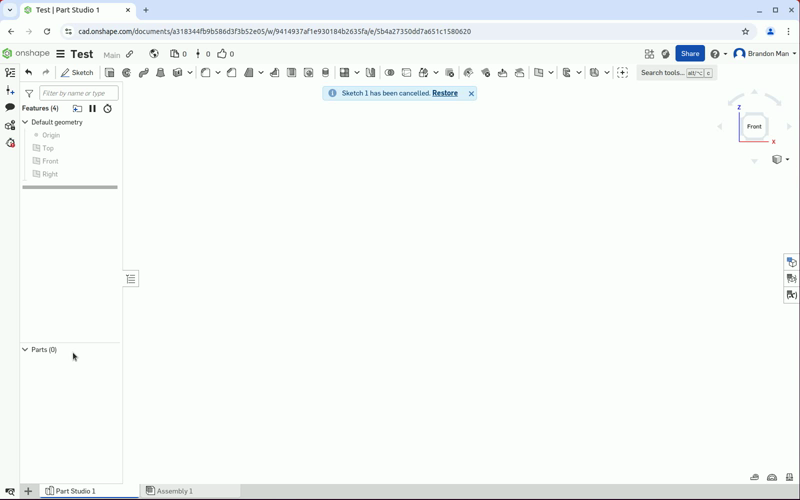
mouse_move(73, 352)
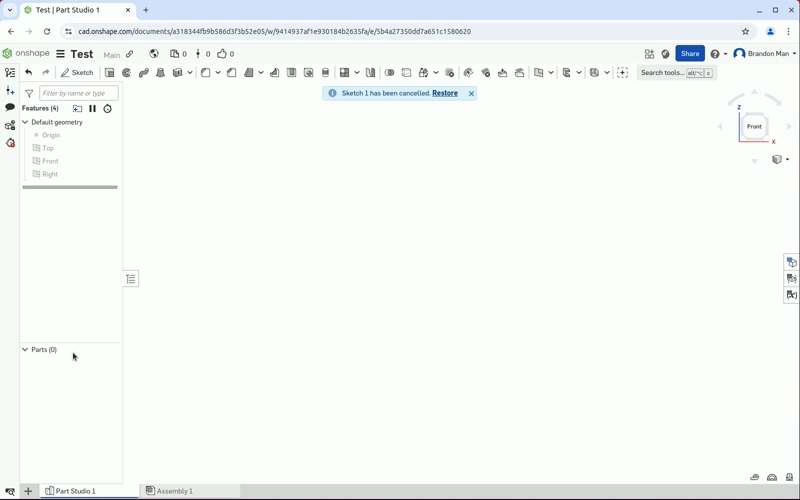
key(shift+y)
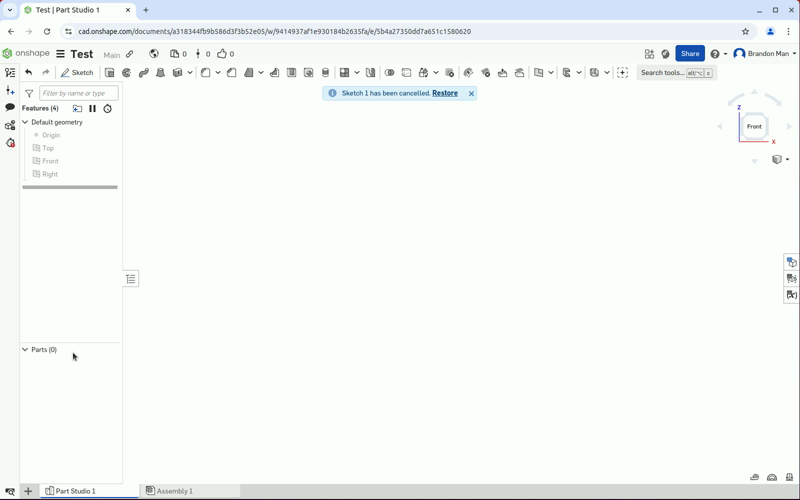
key(shift+s)
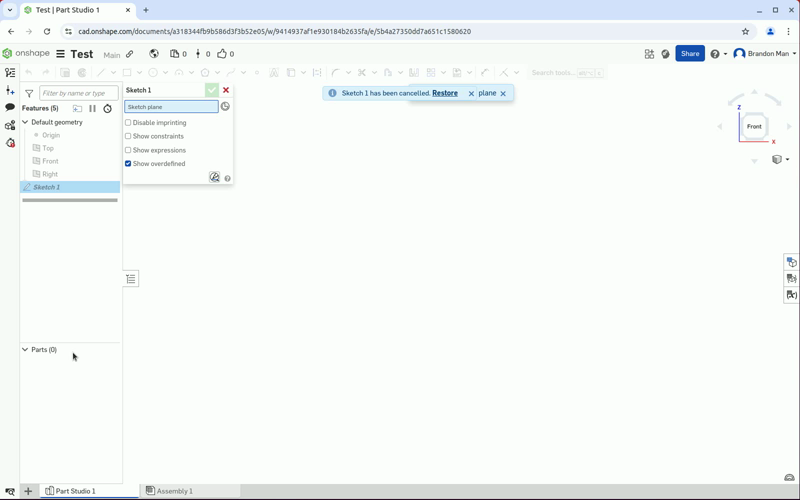
mouse_move(73, 163)
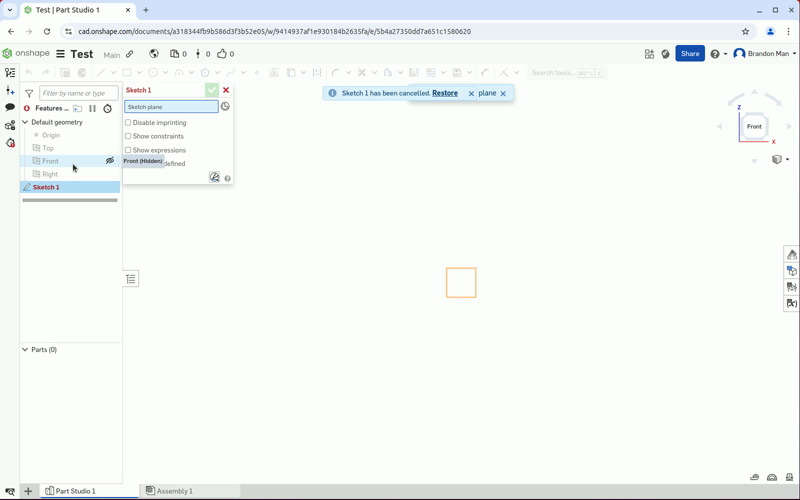
click(73, 163)
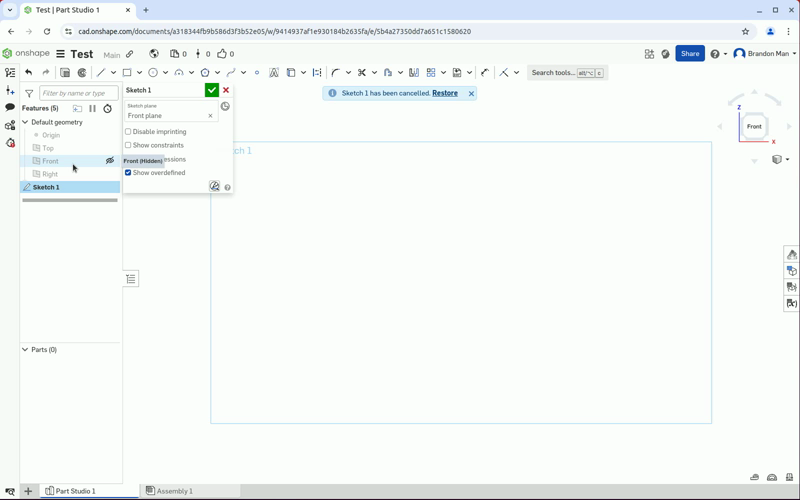
mouse_move(73, 352)
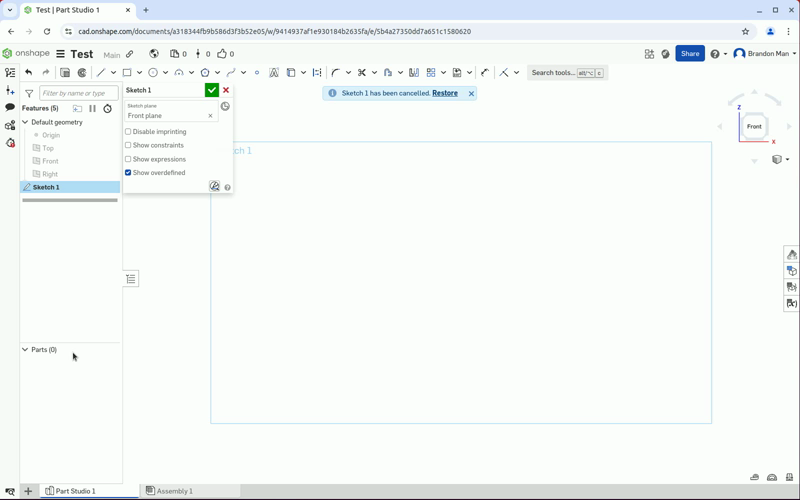
key(y)
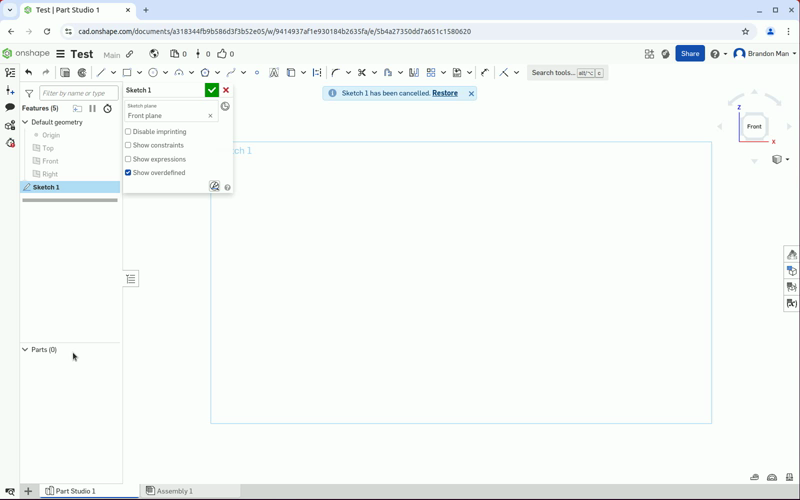
key(l)
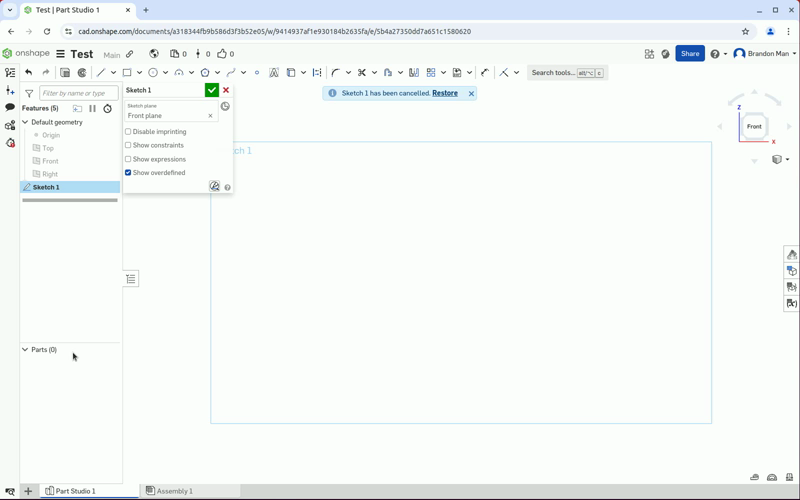
key_down(shift)
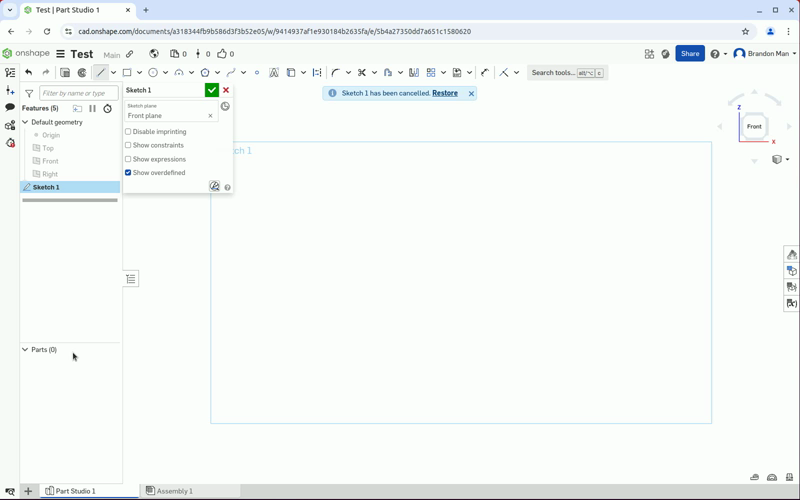
mouse_move(371, 372)
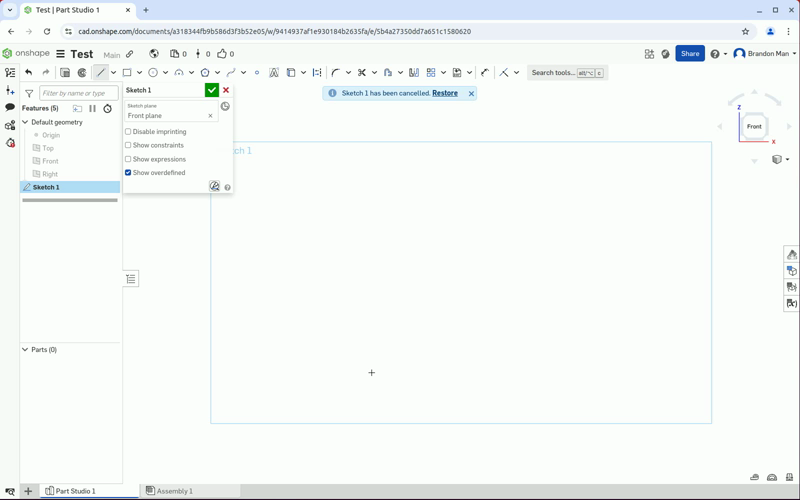
click(371, 372)
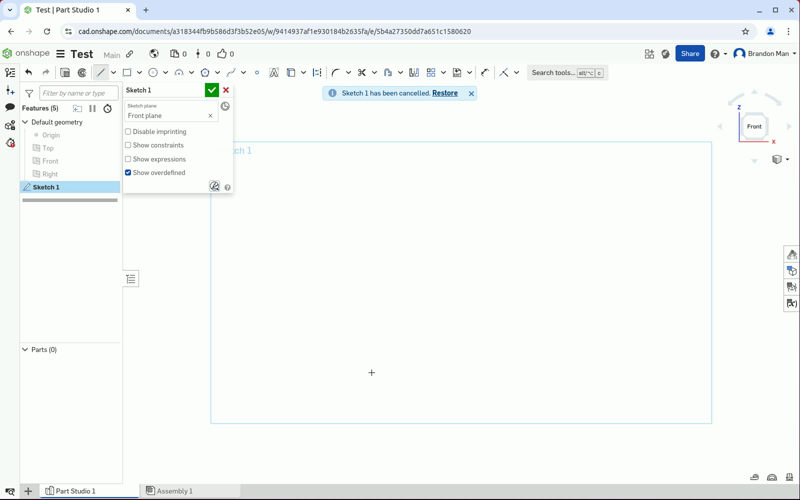
key_up(shift)
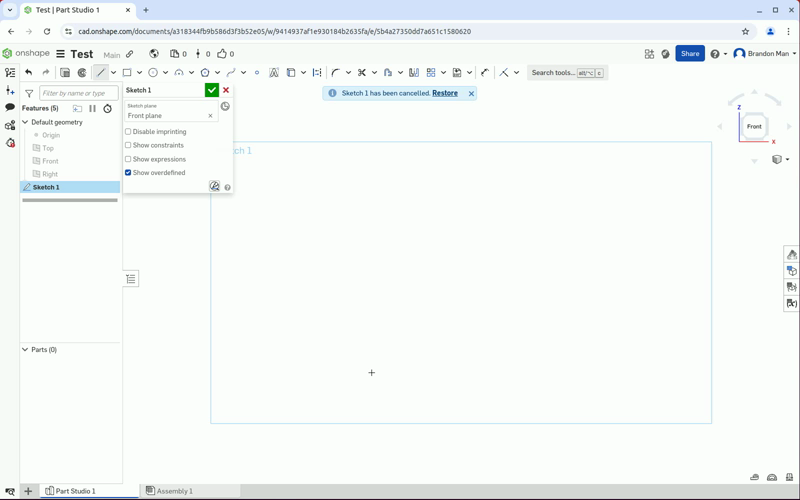
key_down(shift)
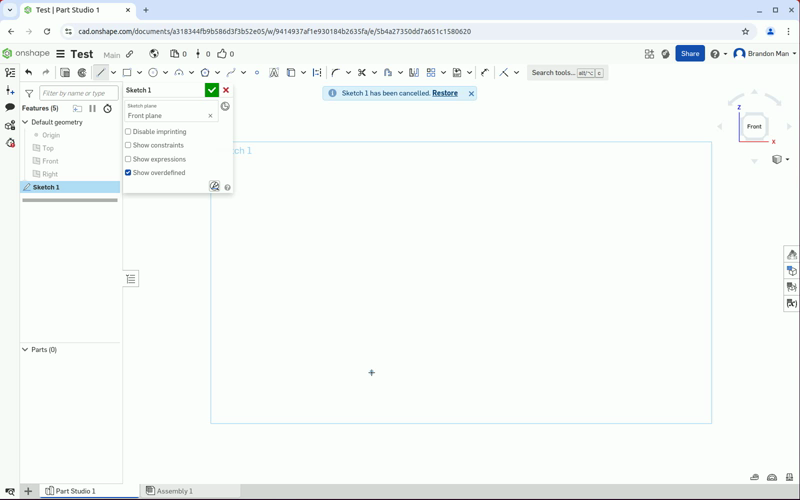
mouse_move(549, 372)
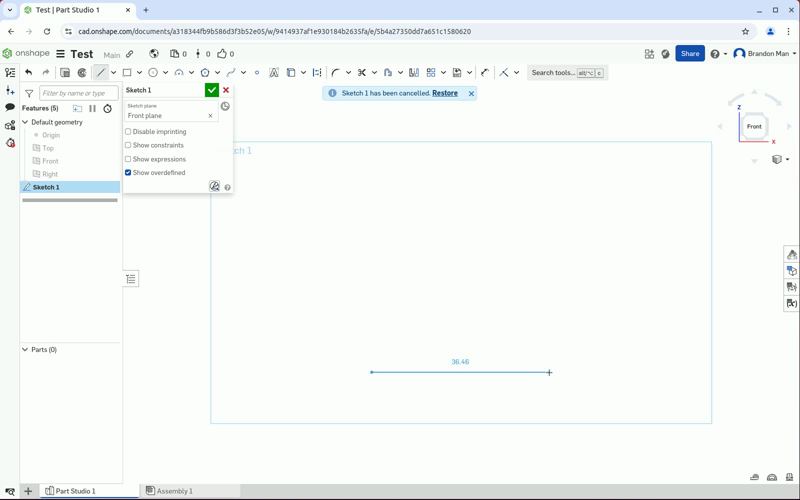
click(549, 372)
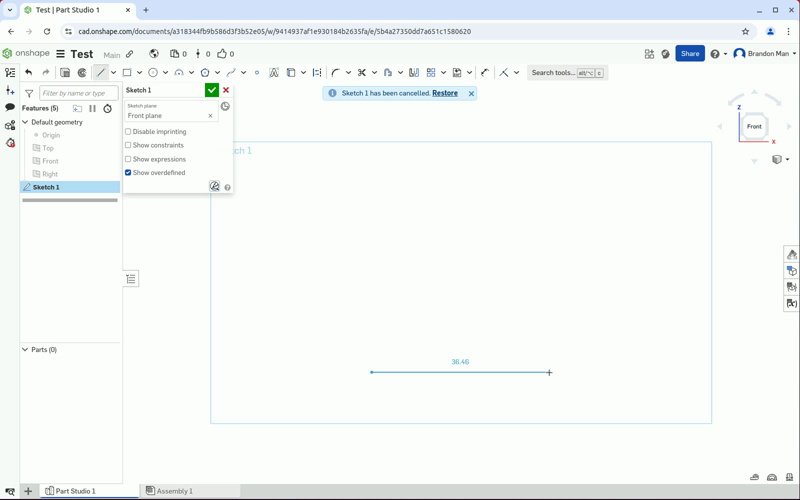
key_up(shift)
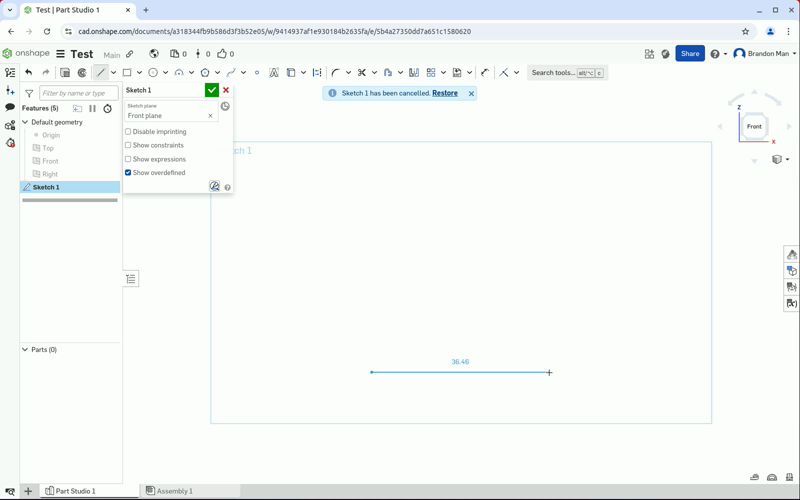
key_down(shift)
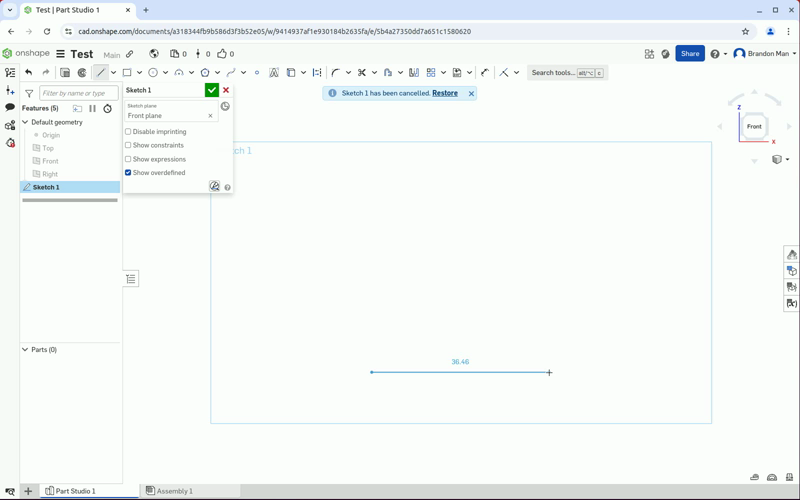
mouse_move(549, 194)
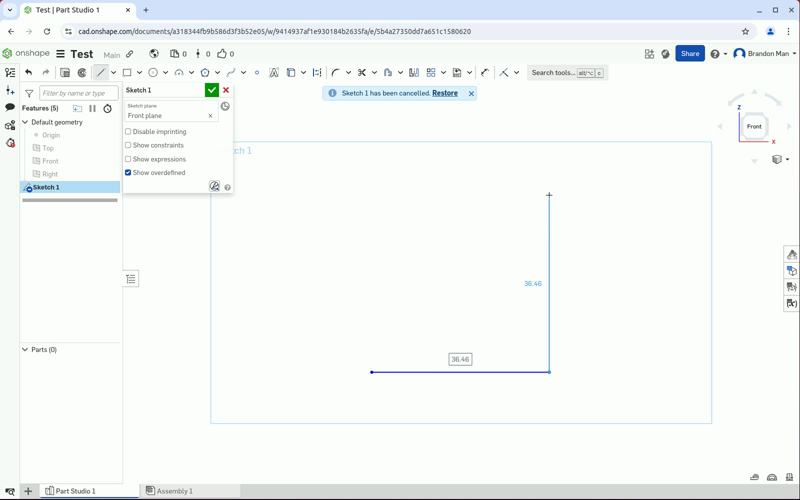
click(549, 194)
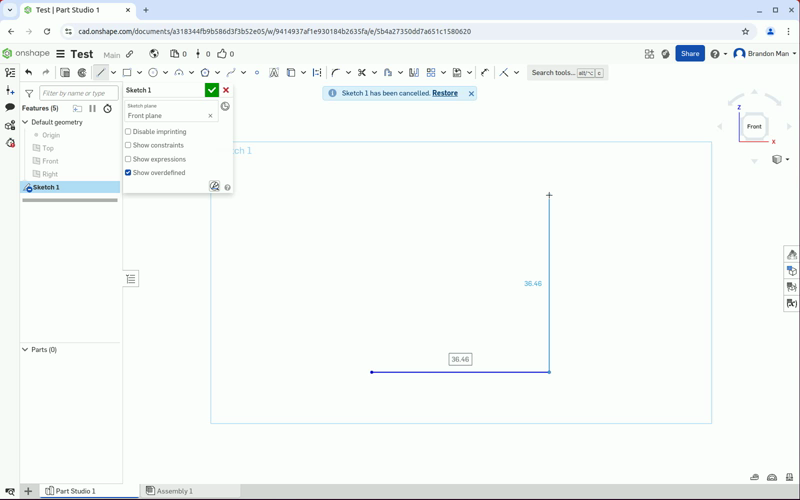
key_up(shift)
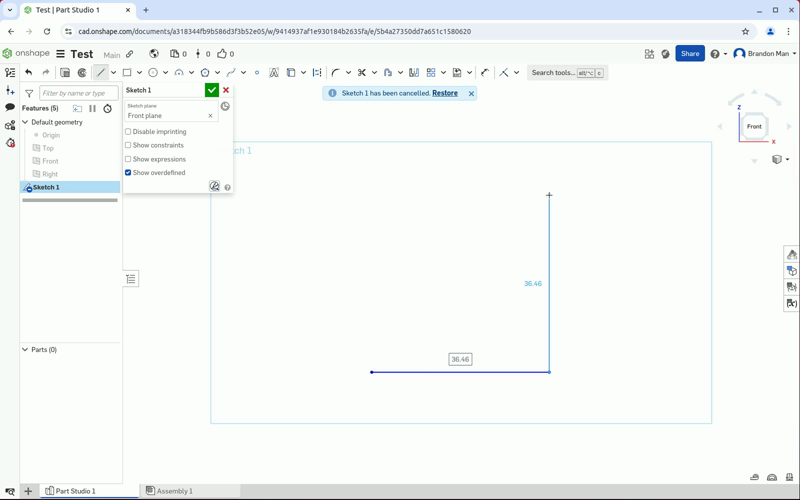
key_down(shift)
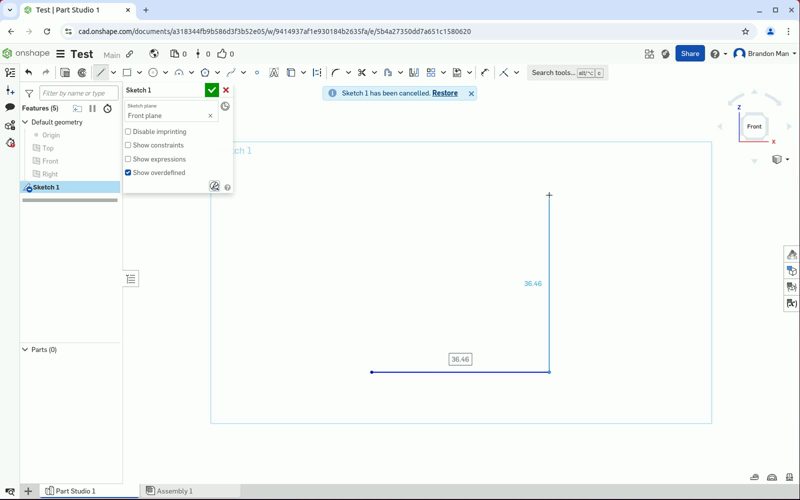
mouse_move(371, 194)
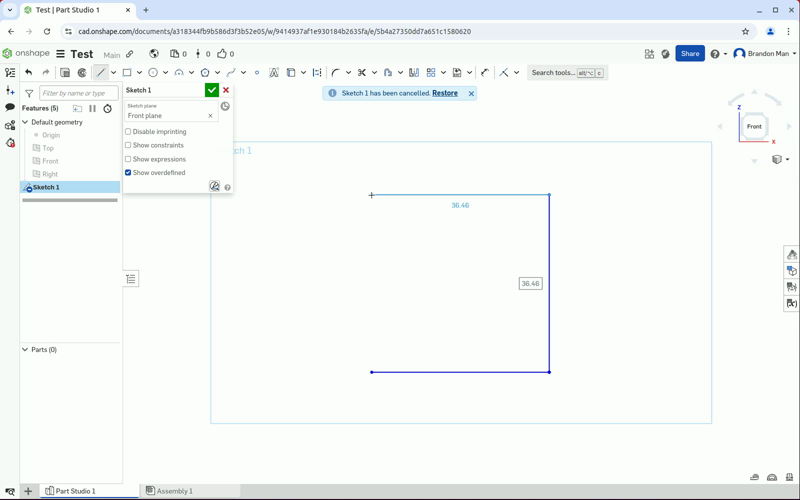
click(371, 194)
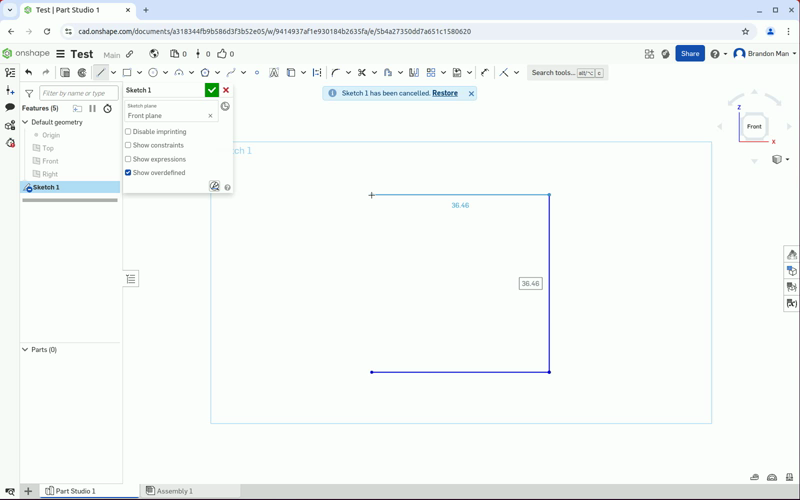
key_up(shift)
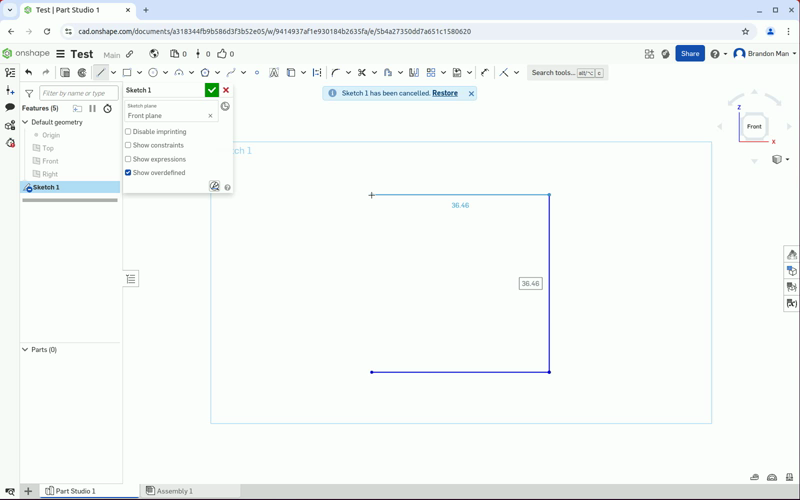
key_down(shift)
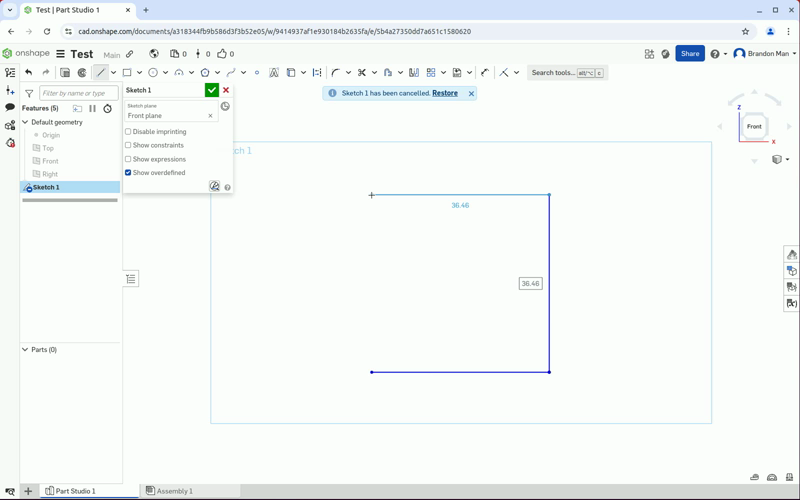
mouse_move(371, 372)
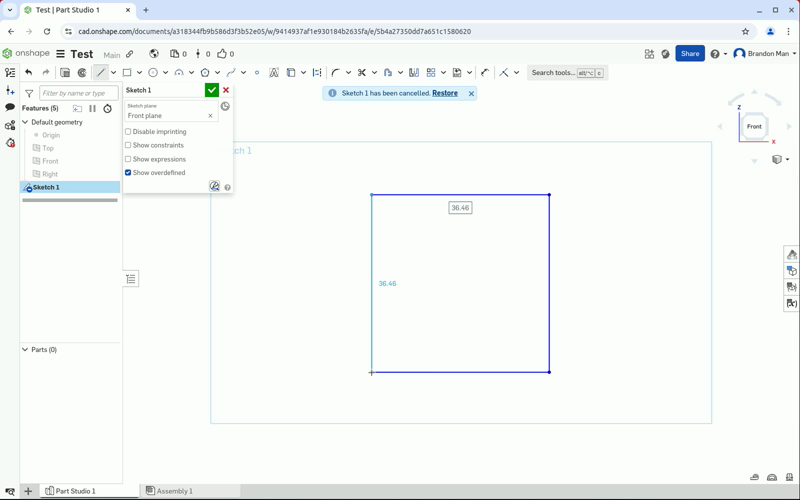
key_up(shift)
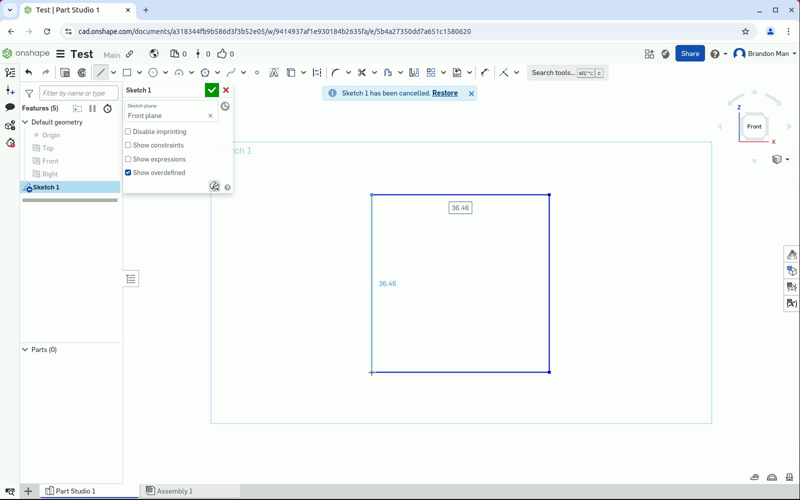
click(371, 372)
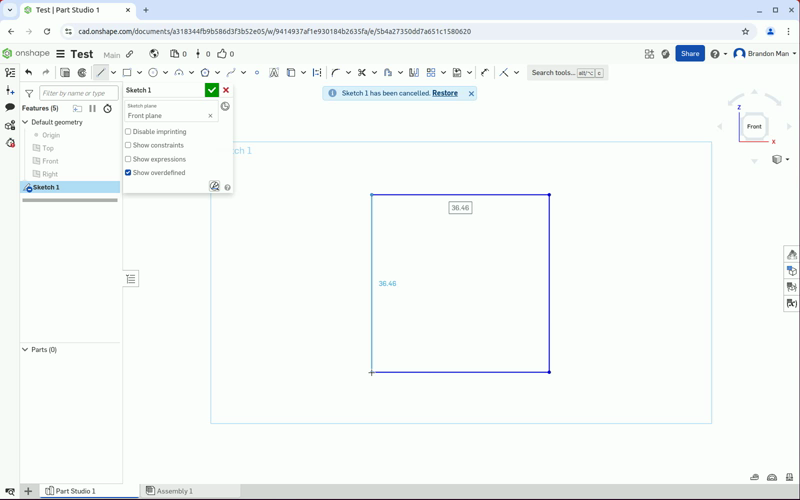
key(esc)
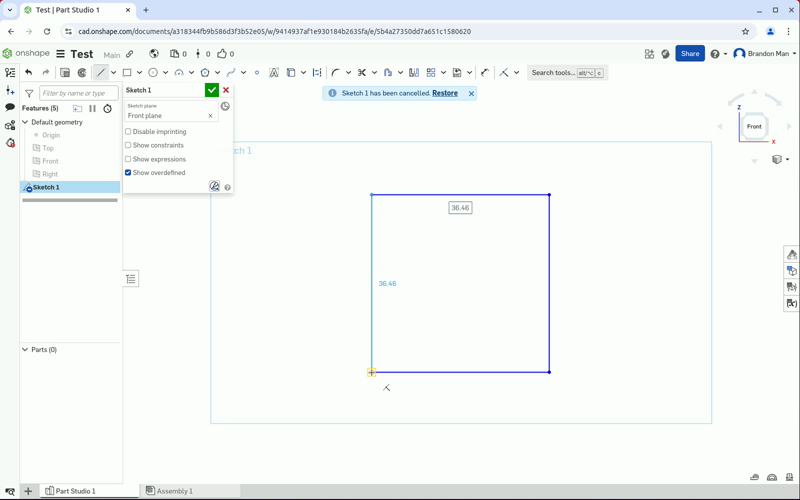
key(c)
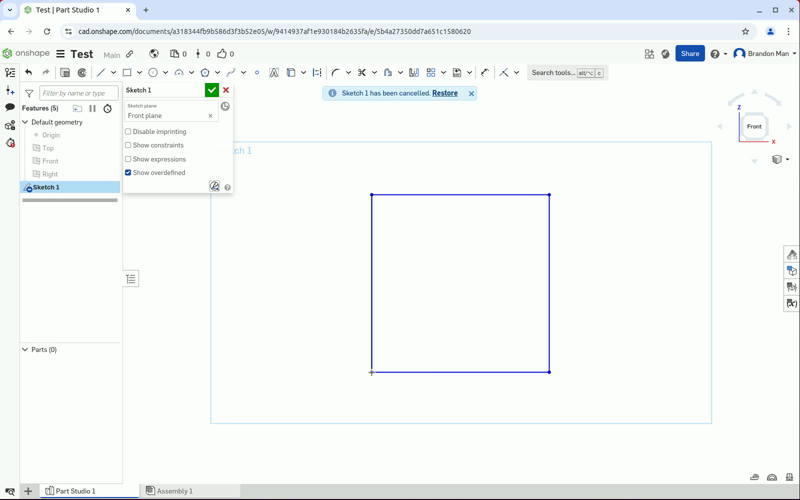
key_down(shift)
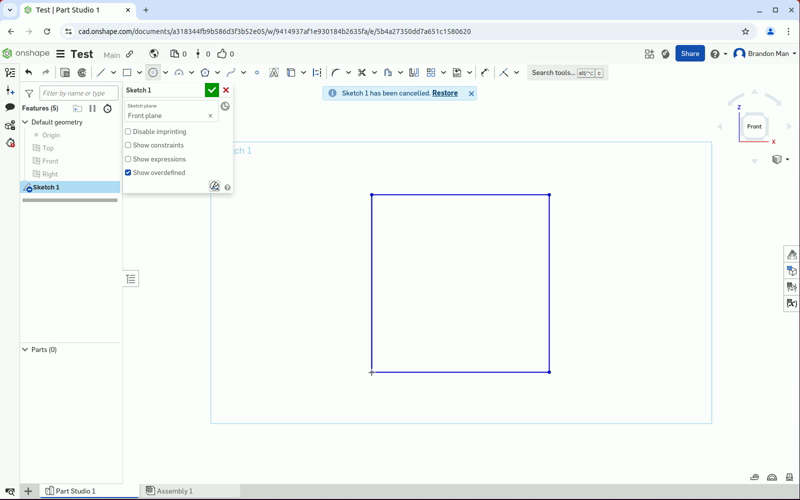
mouse_move(461, 282)
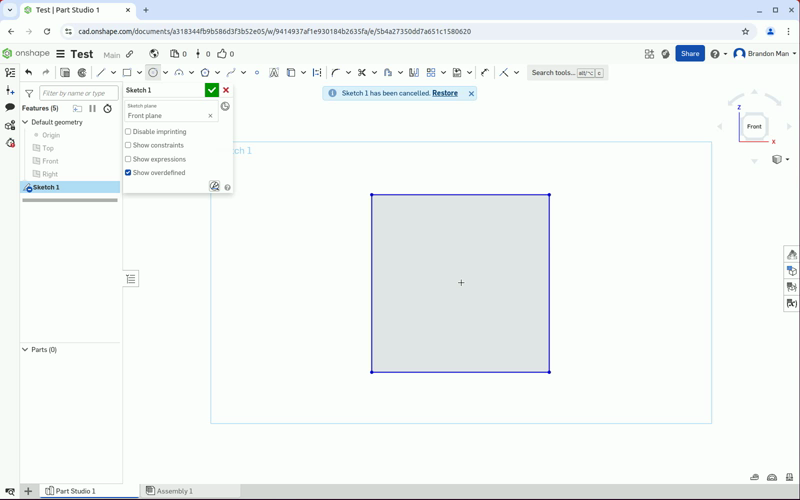
click(461, 282)
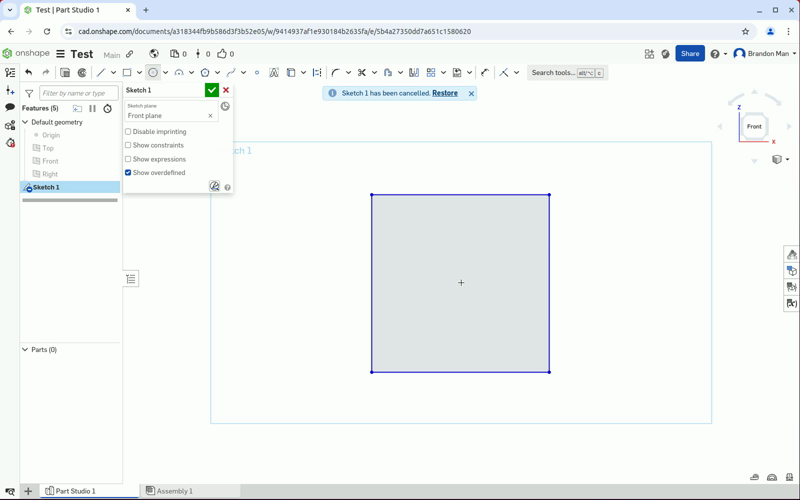
key_up(shift)
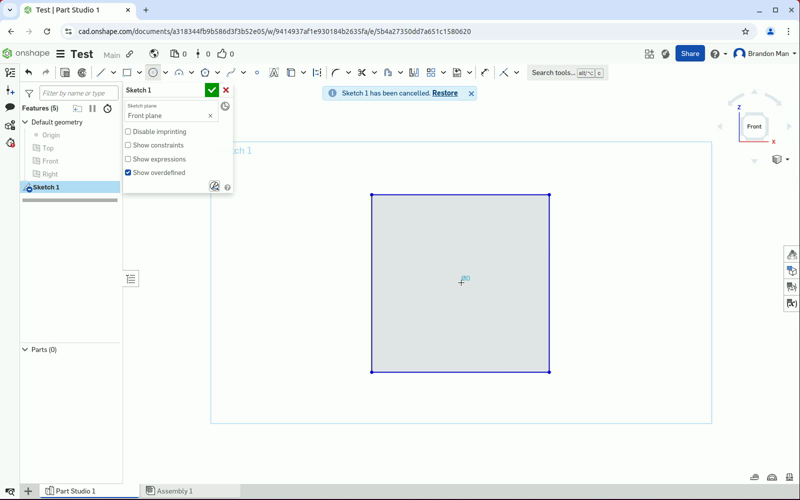
mouse_move(534, 282)
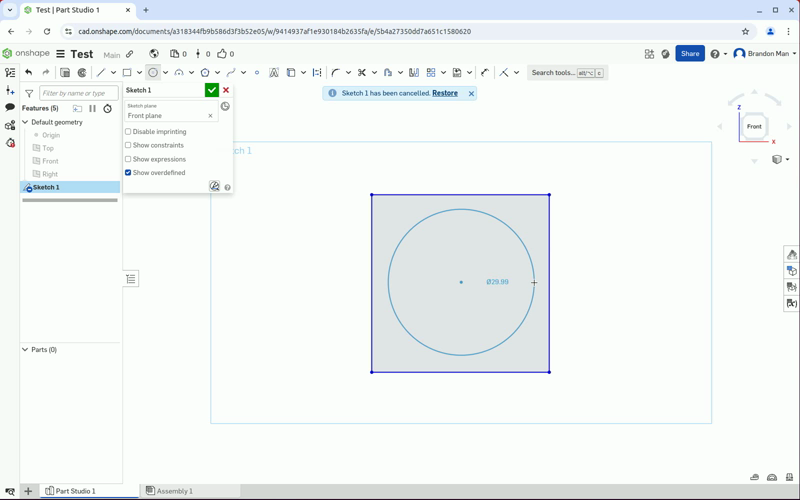
click(534, 282)
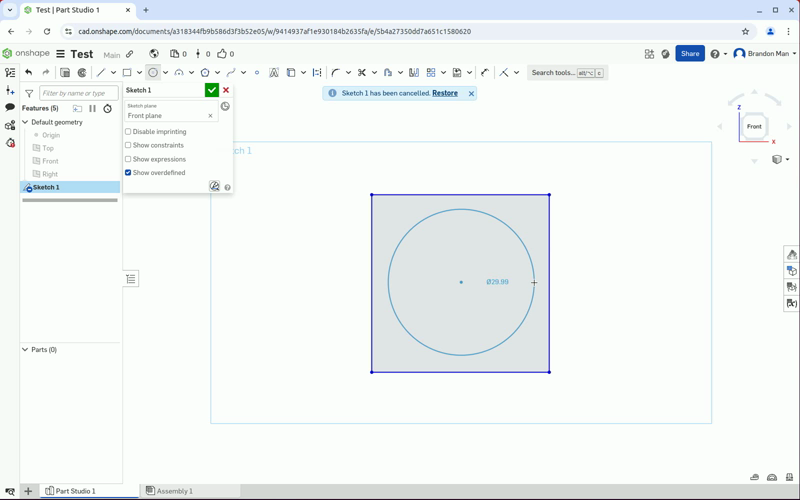
key(esc)
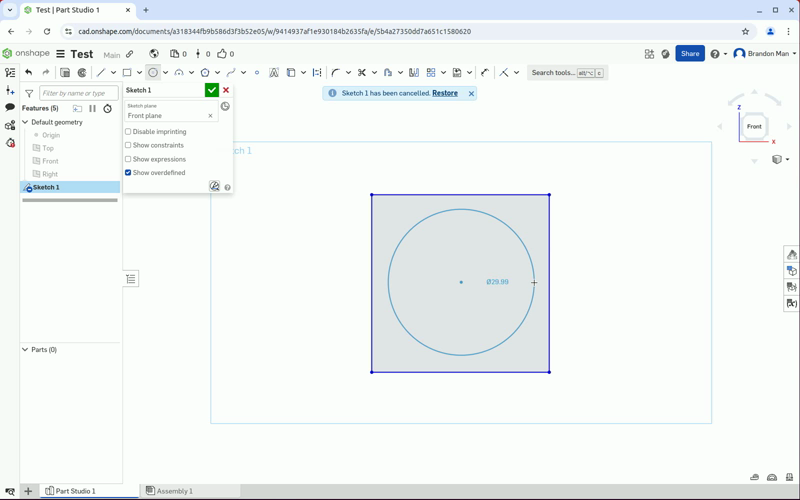
mouse_move(416, 355)
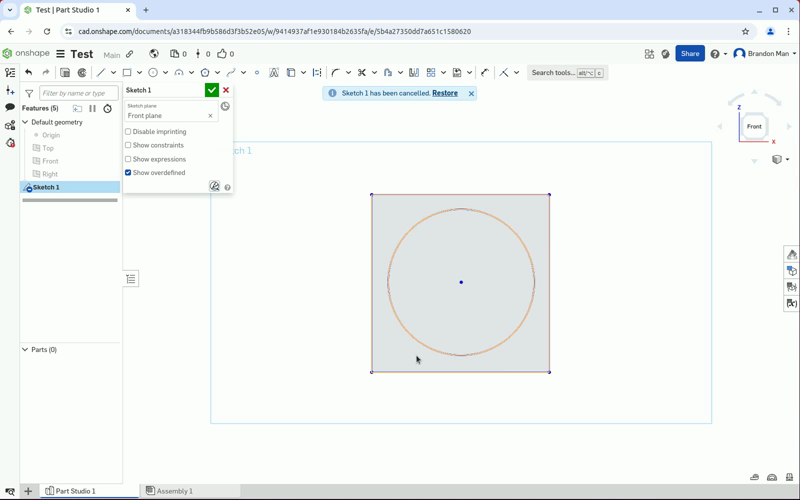
click(416, 355)
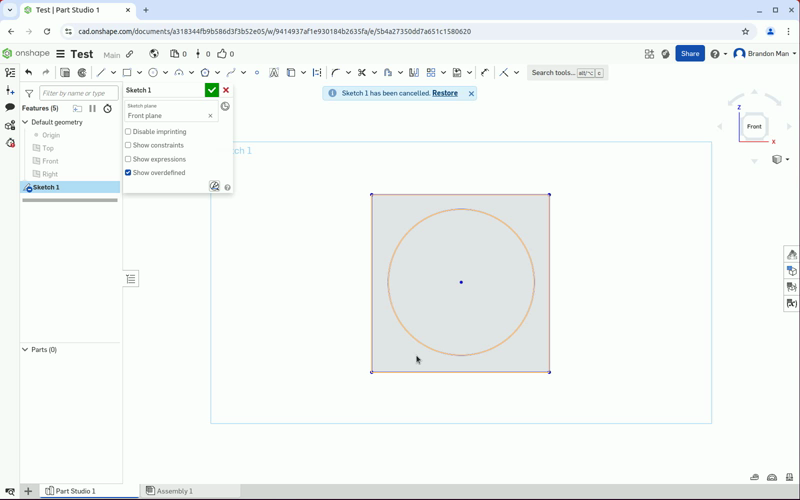
mouse_move(73, 352)
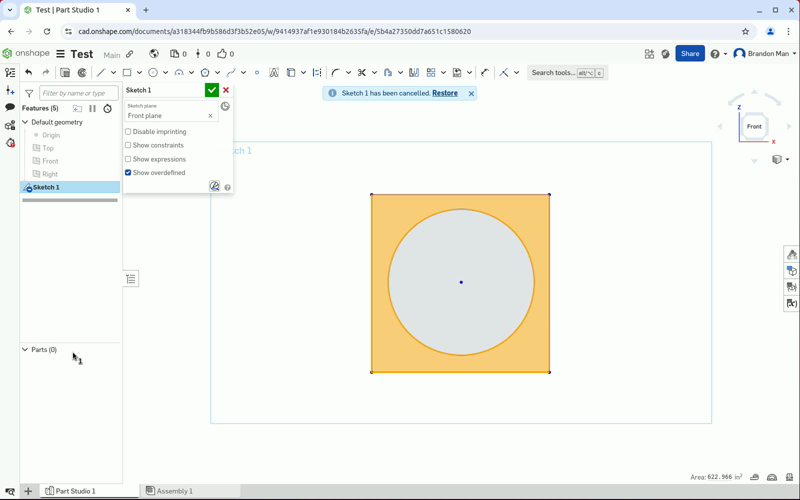
key(shift+y)
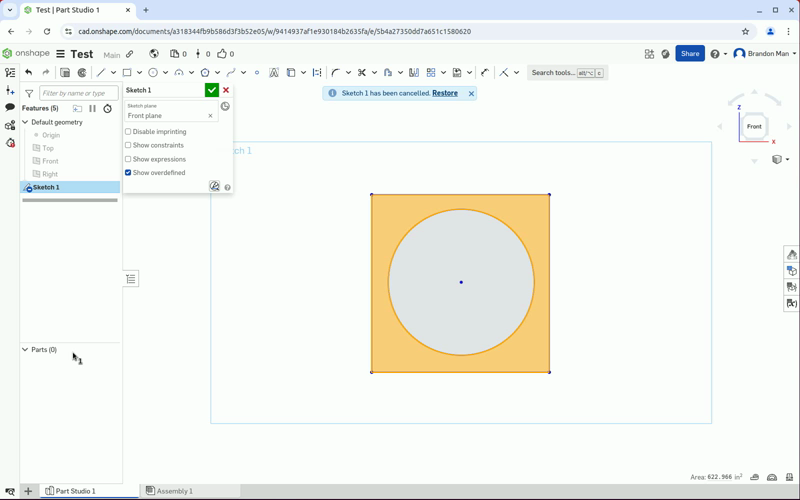
key(shift+e)
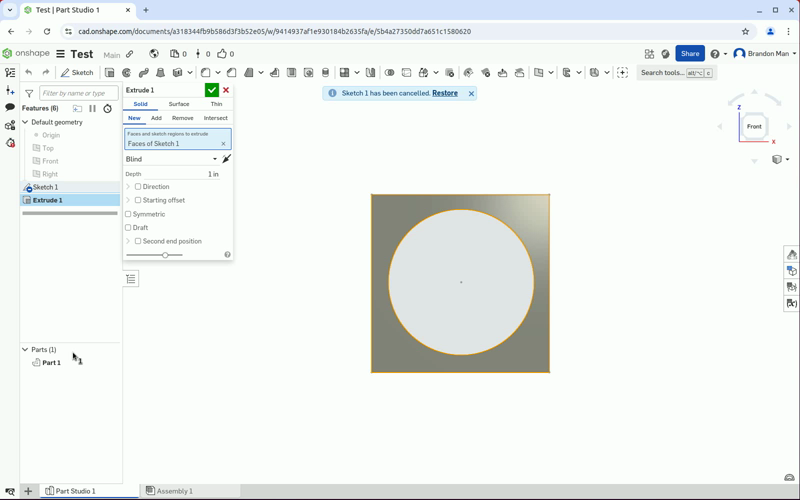
mouse_move(143, 106)
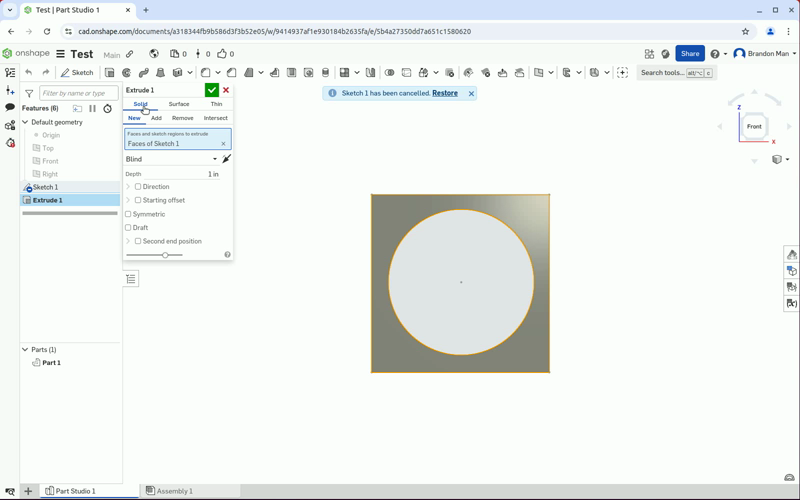
click(143, 106)
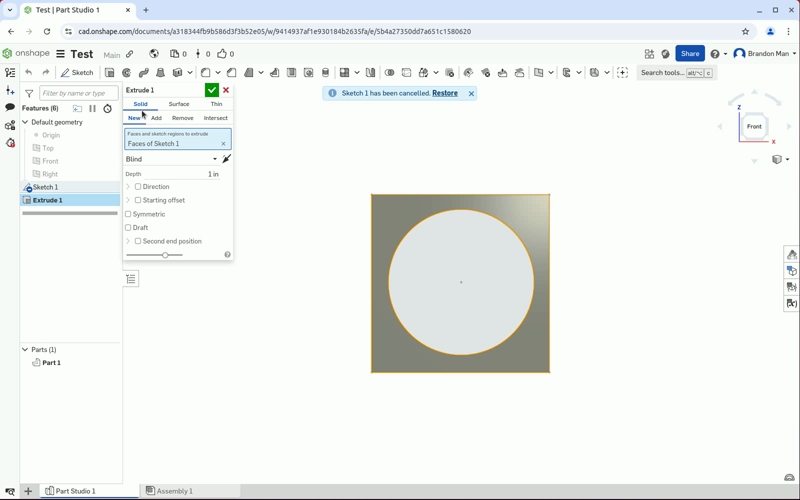
mouse_move(137, 120)
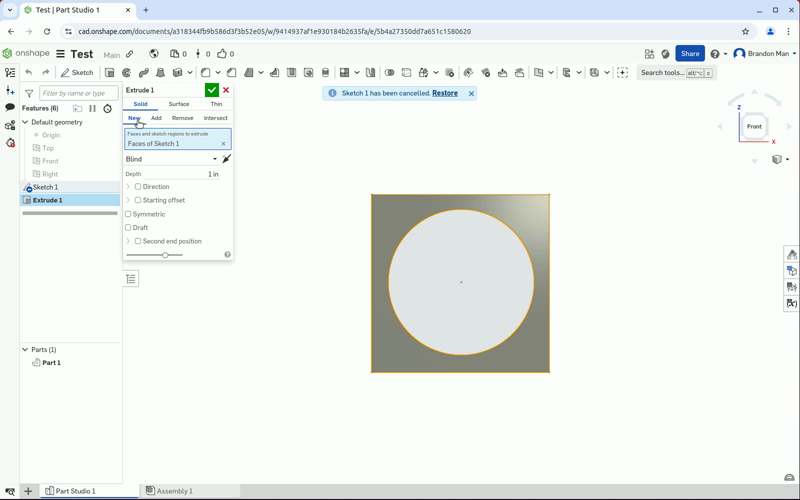
click(137, 120)
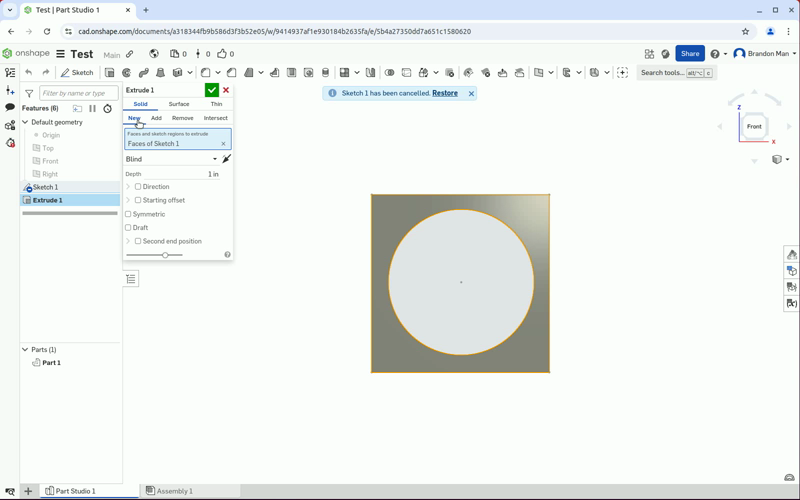
key(tab, 4)
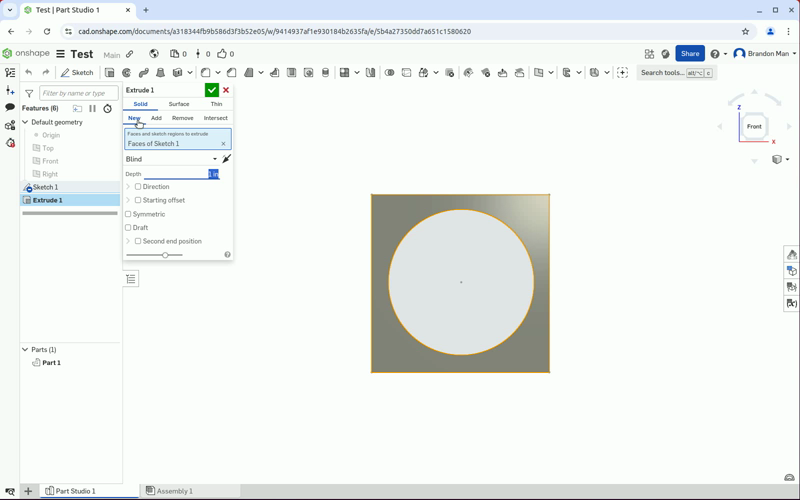
text(10.832)
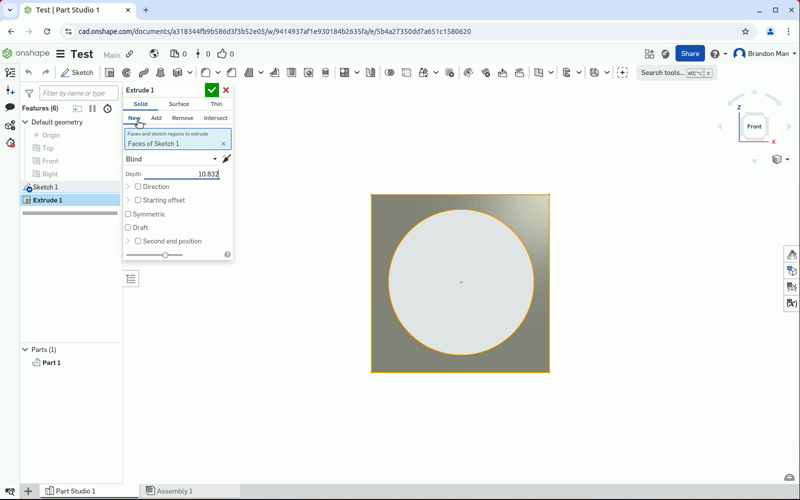
key(enter)
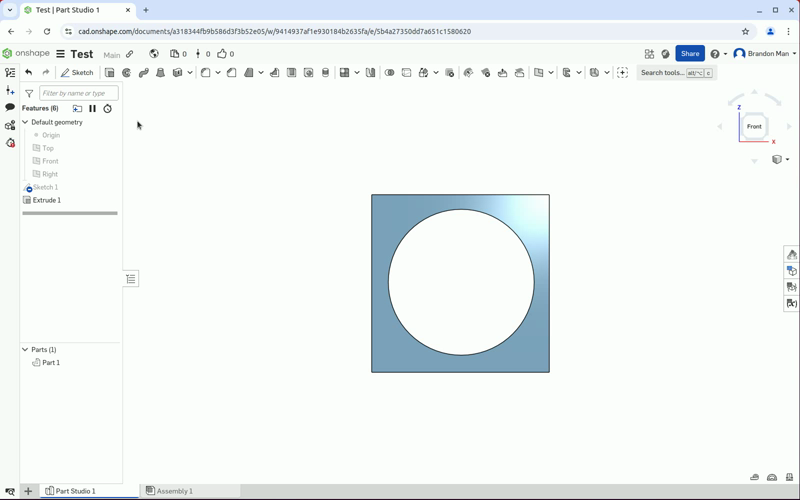
key(shift+h)
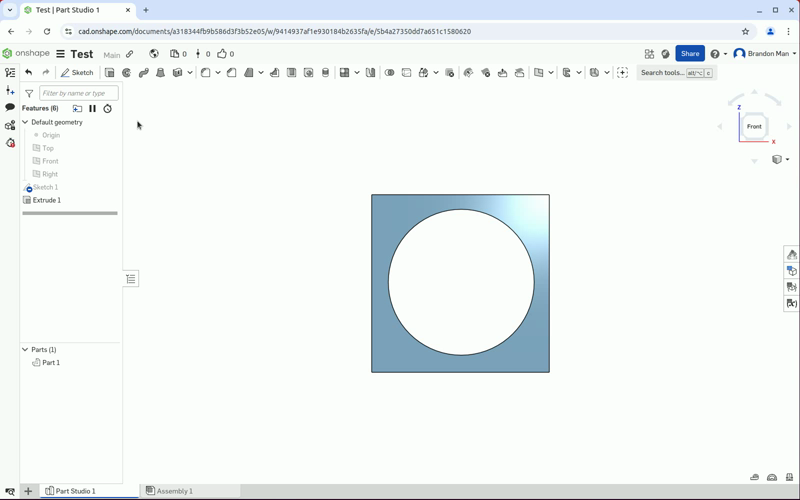
key(shift+h)
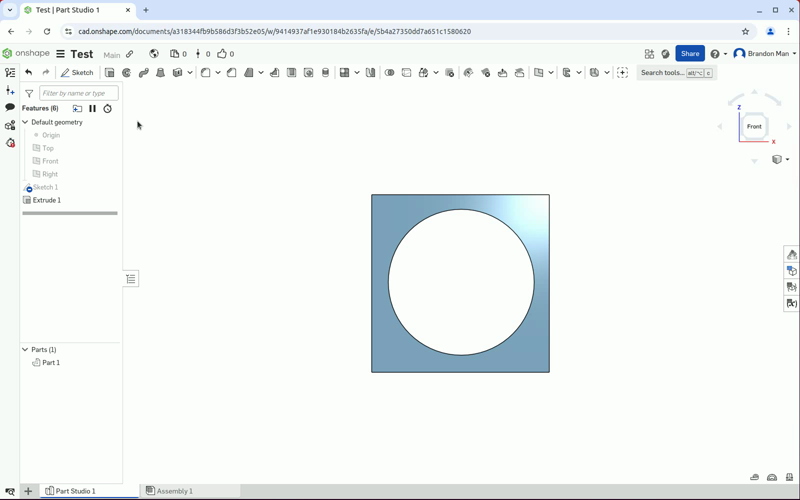
mouse_move(73, 189)
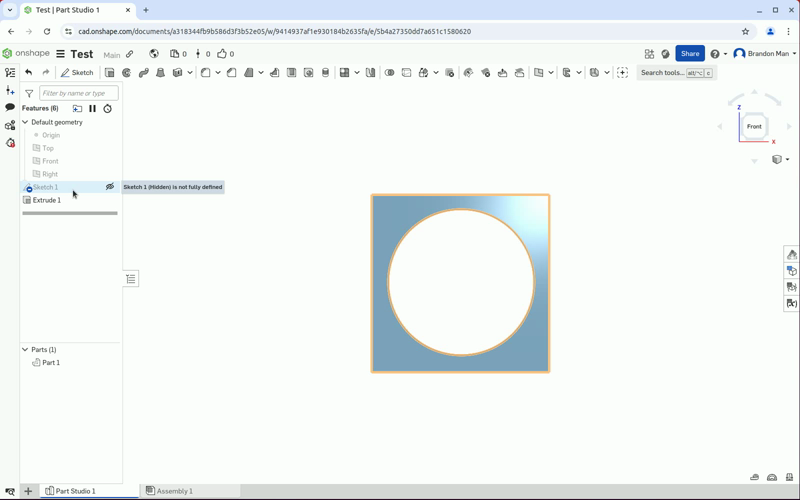
click(73, 189)
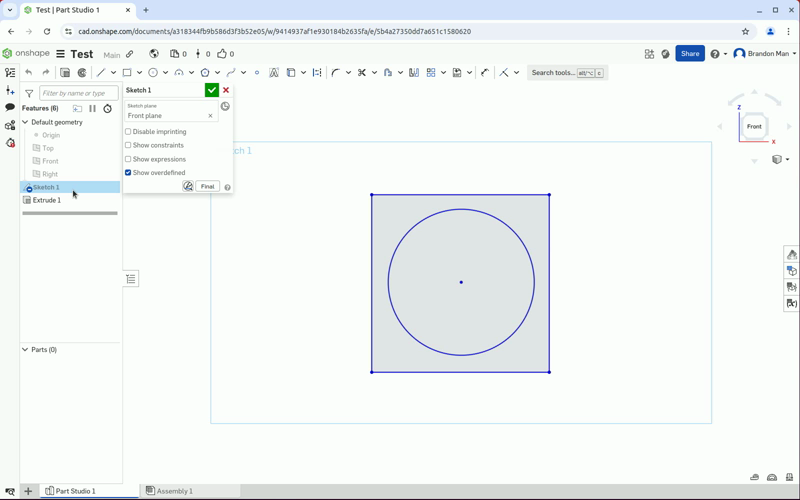
mouse_move(229, 92)
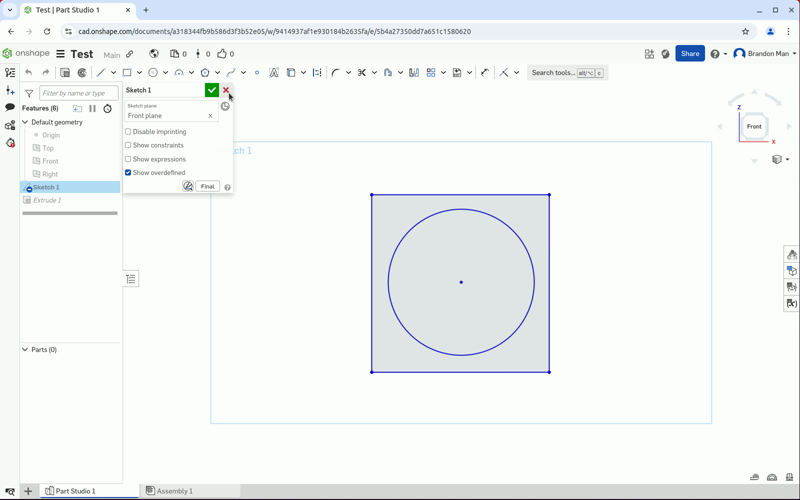
click(229, 92)
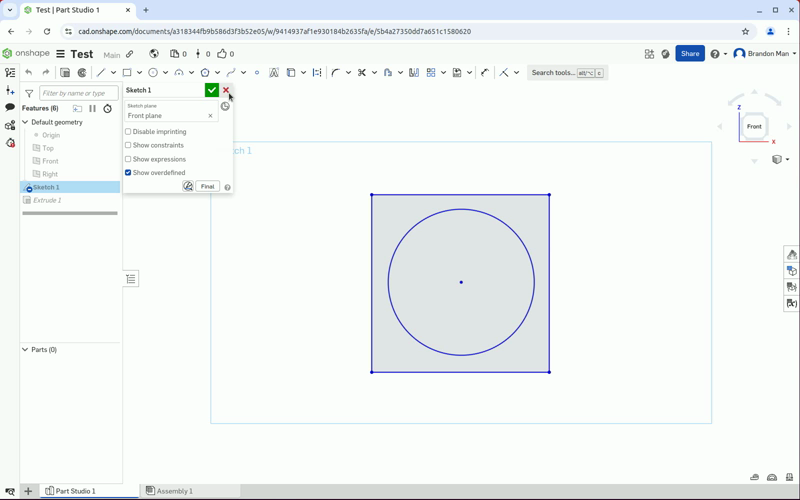
key(shift+s)
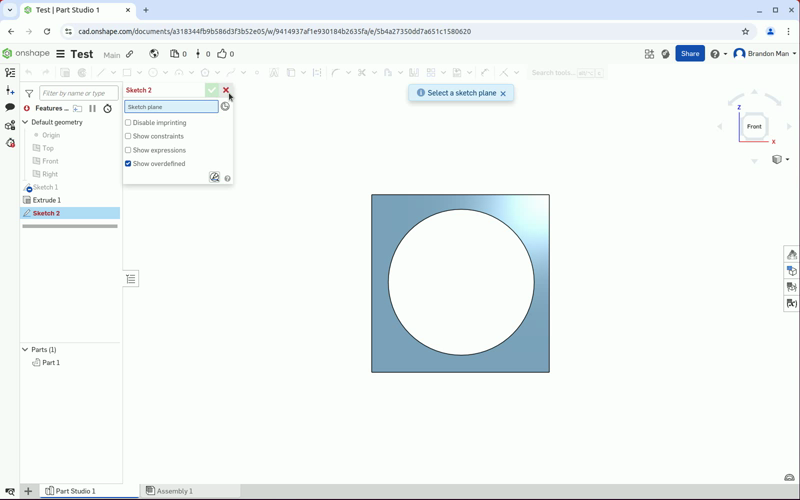
mouse_move(73, 163)
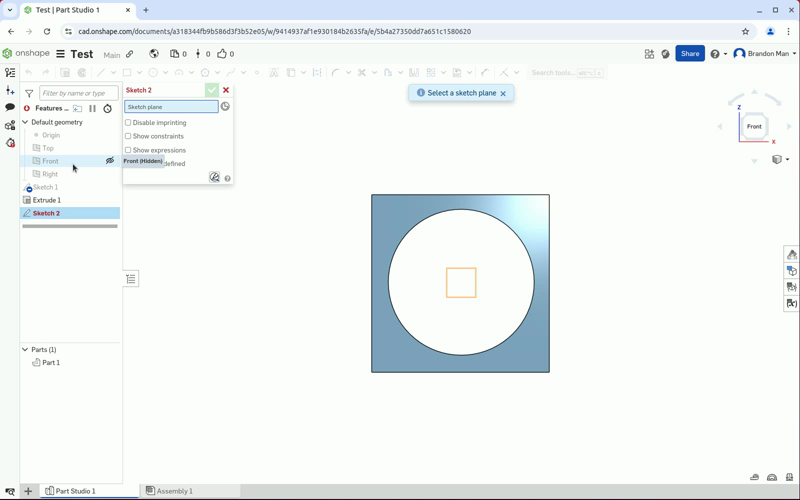
click(73, 163)
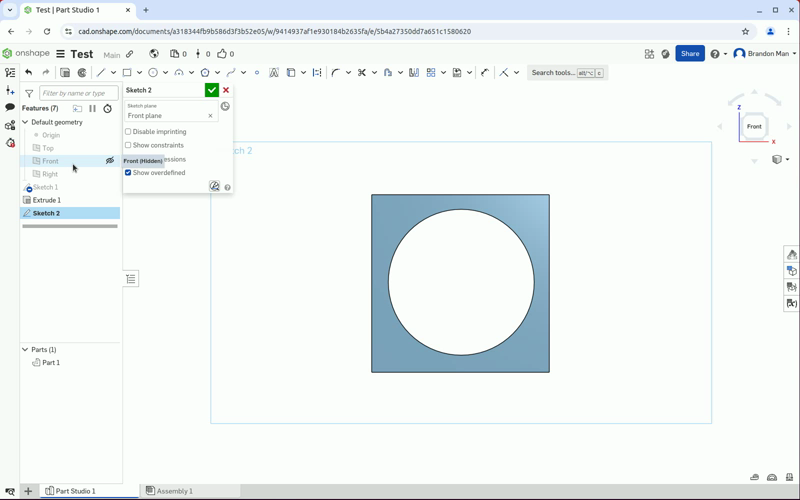
mouse_move(73, 352)
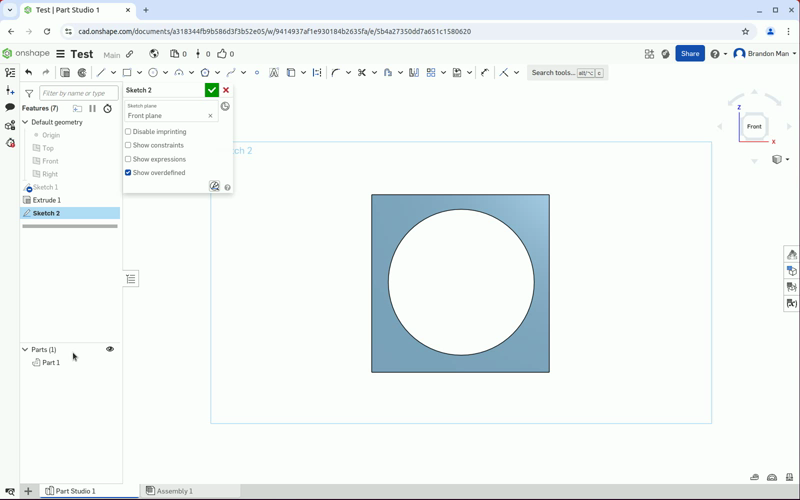
key(y)
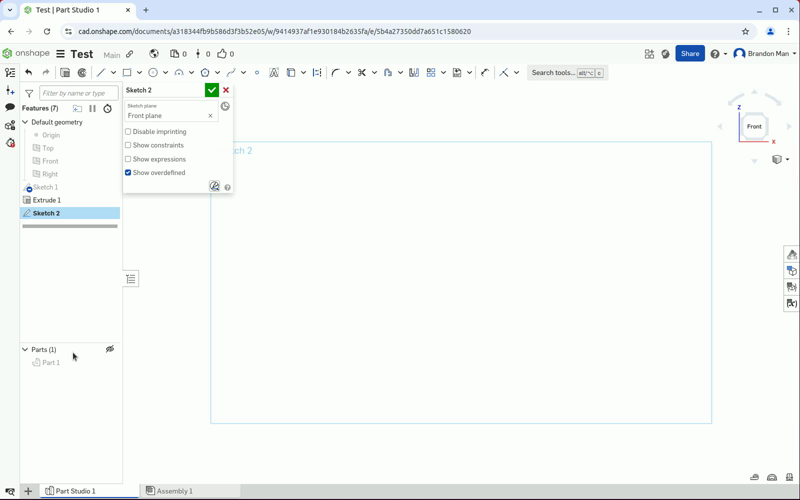
key(c)
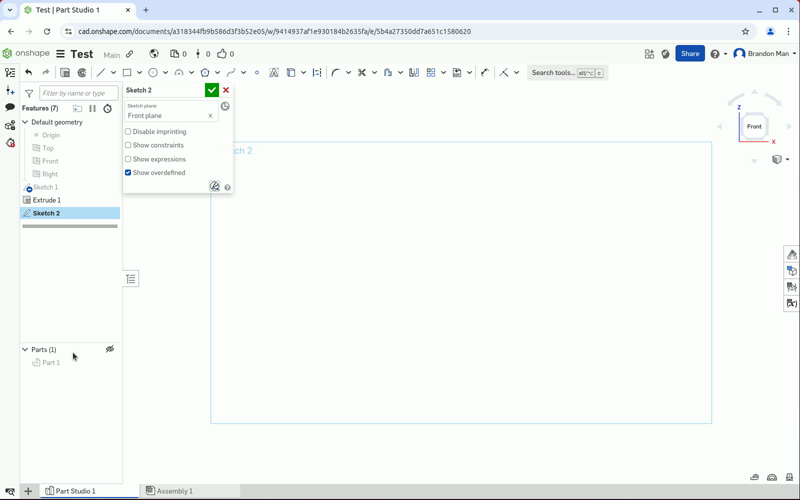
key_down(shift)
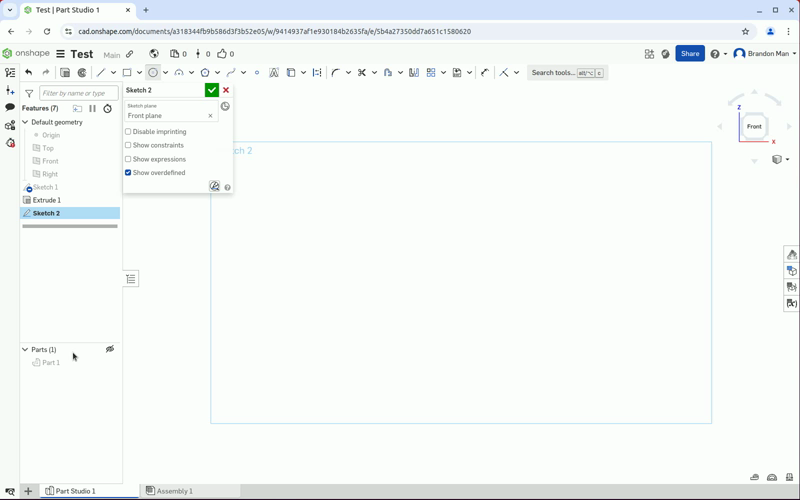
mouse_move(461, 282)
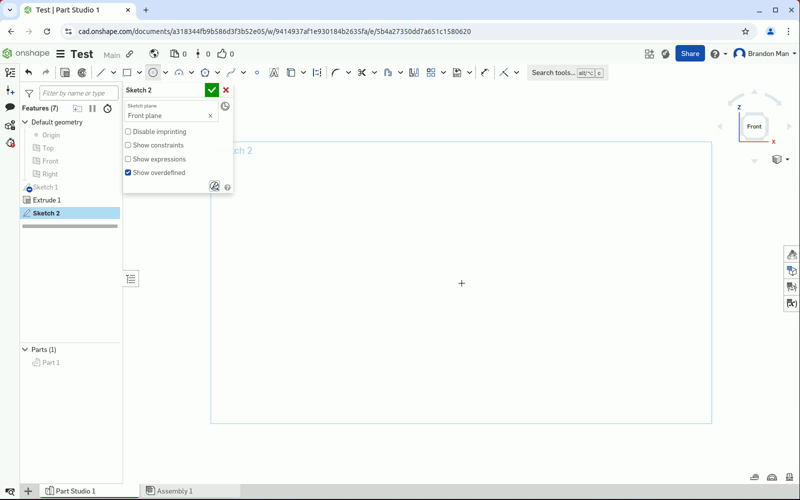
click(461, 282)
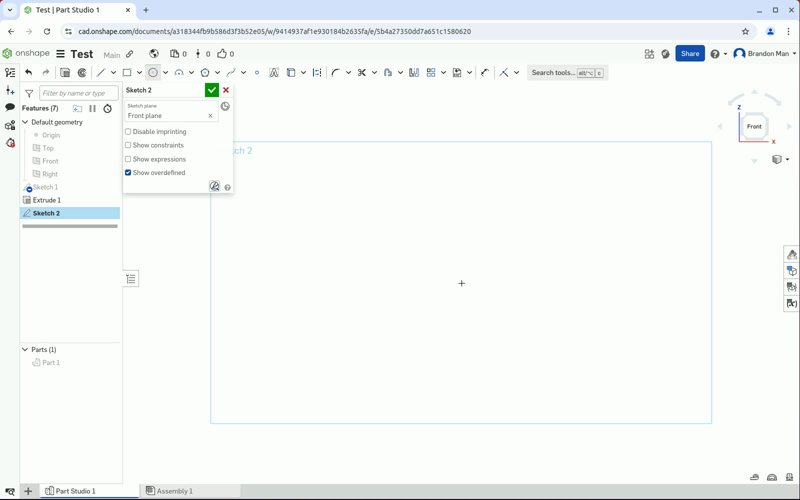
key_up(shift)
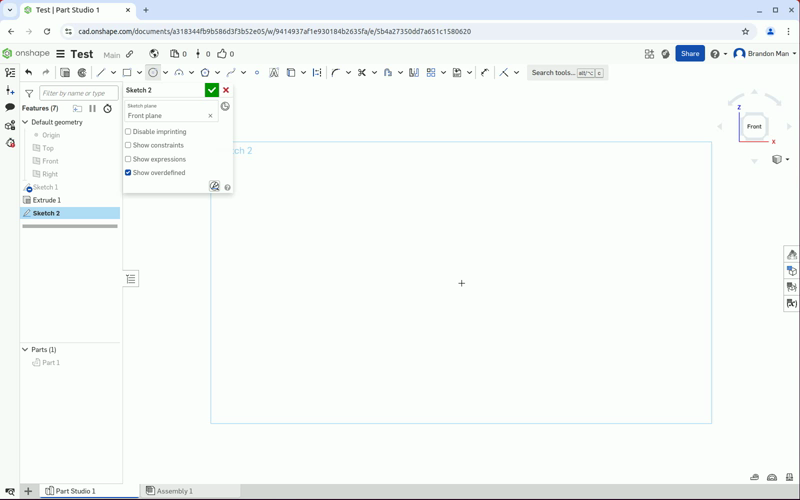
mouse_move(535, 282)
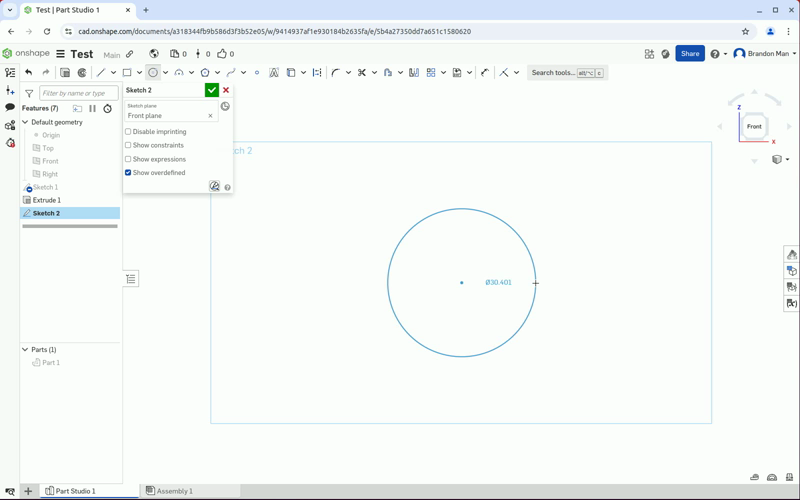
click(535, 282)
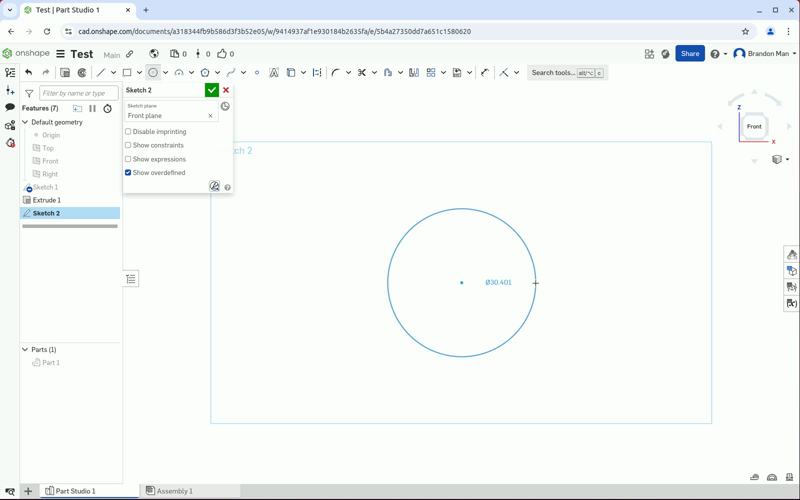
key(esc)
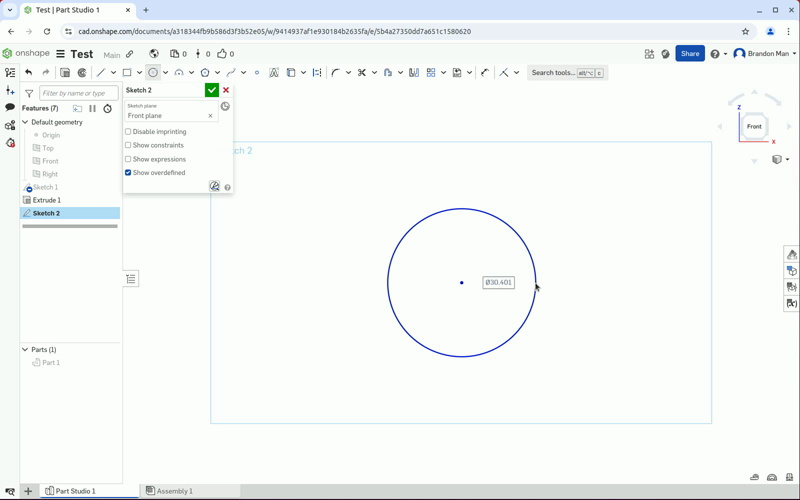
key(c)
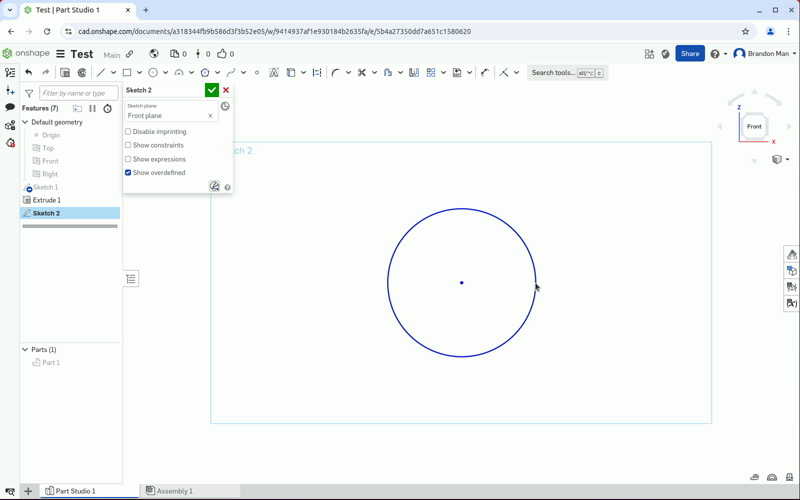
key_down(shift)
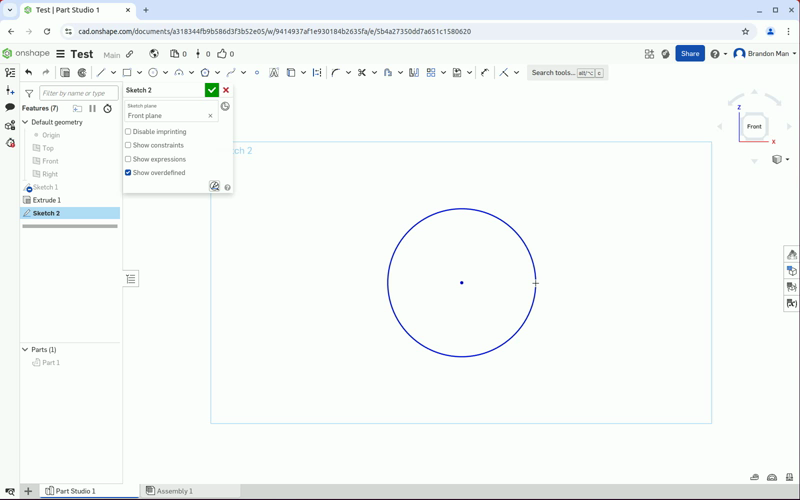
mouse_move(461, 282)
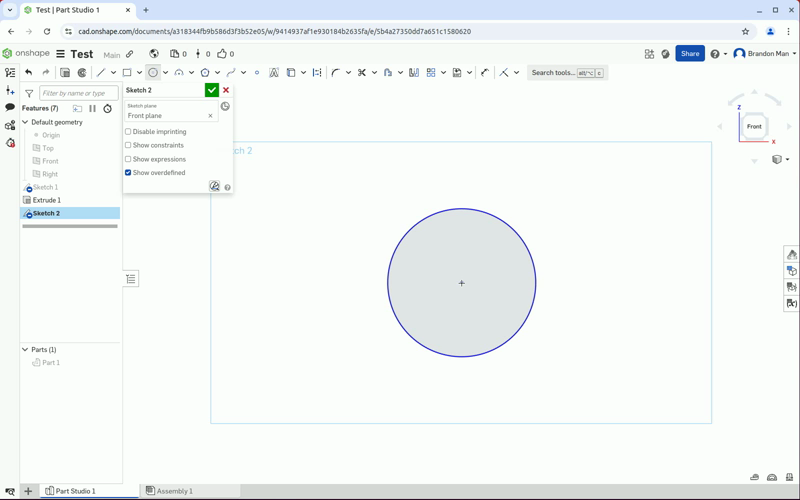
click(461, 282)
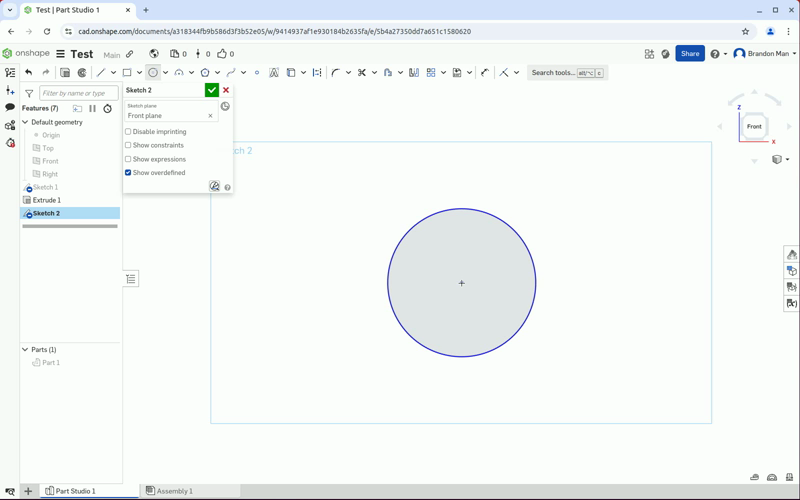
key_up(shift)
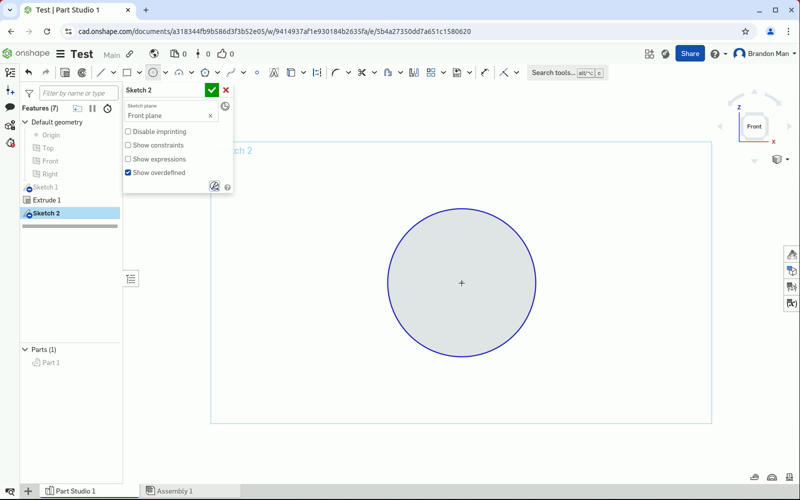
mouse_move(523, 282)
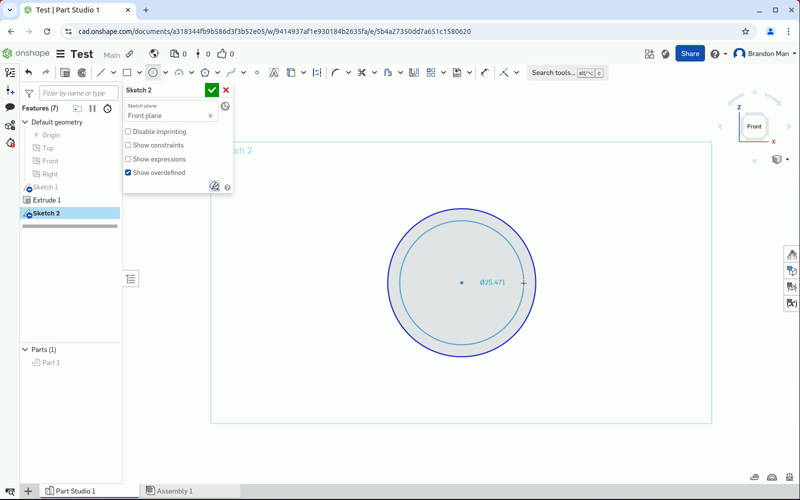
click(523, 282)
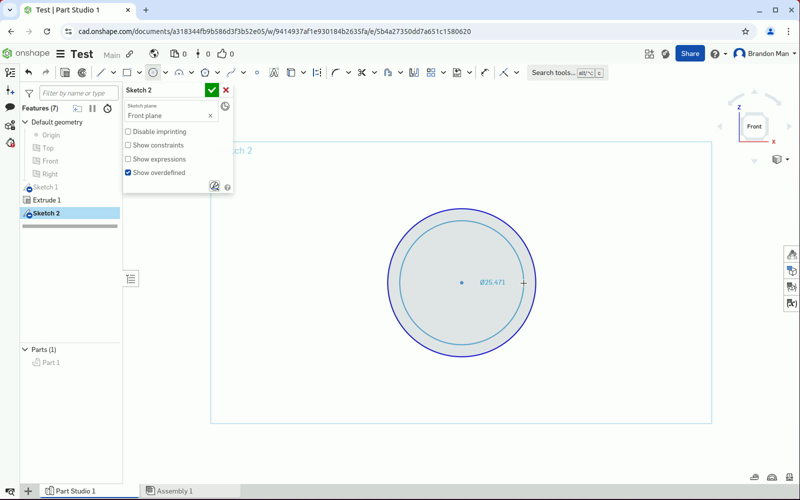
key(esc)
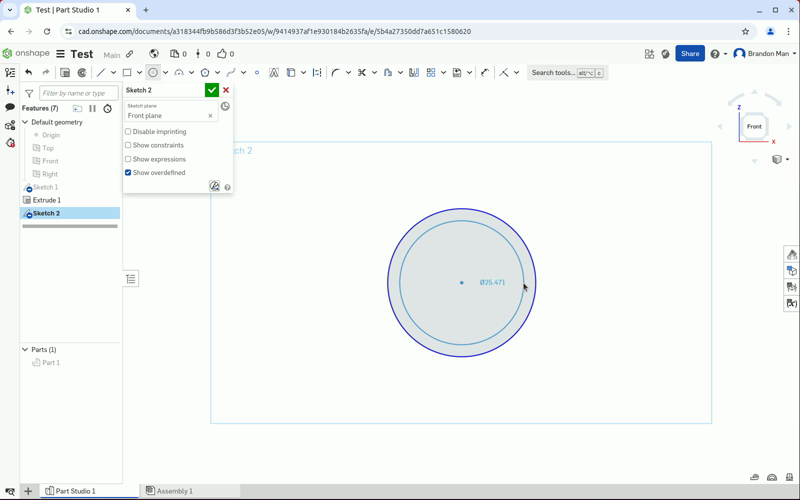
mouse_move(515, 240)
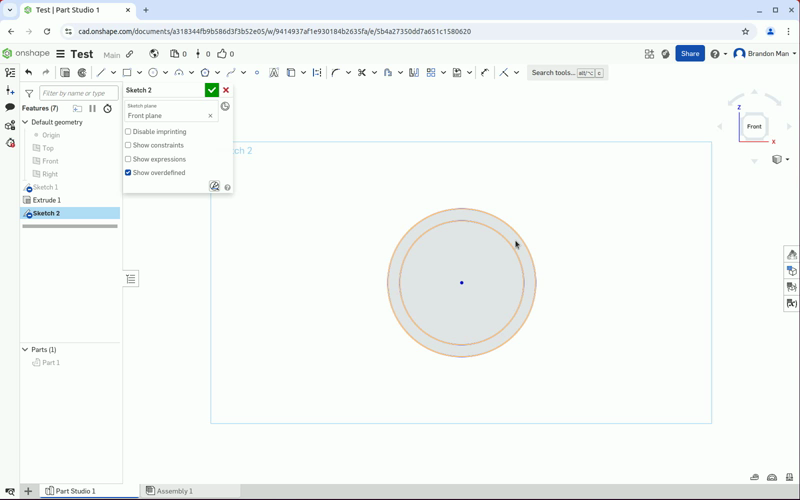
click(515, 240)
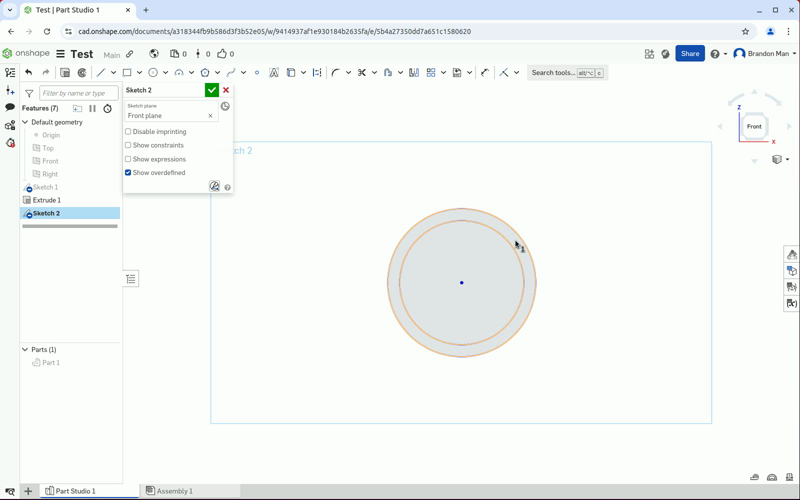
mouse_move(73, 352)
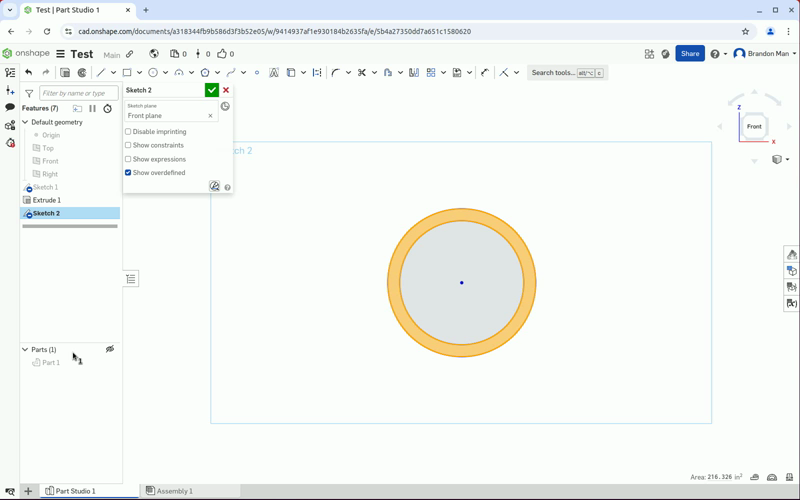
key(shift+y)
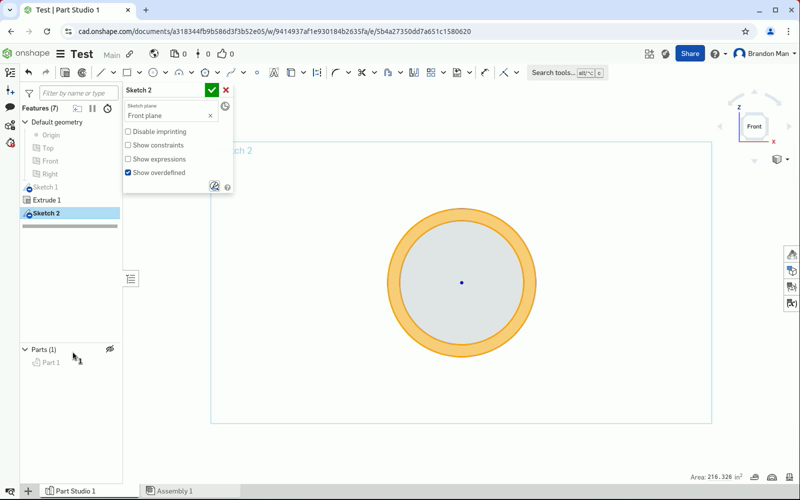
key(shift+e)
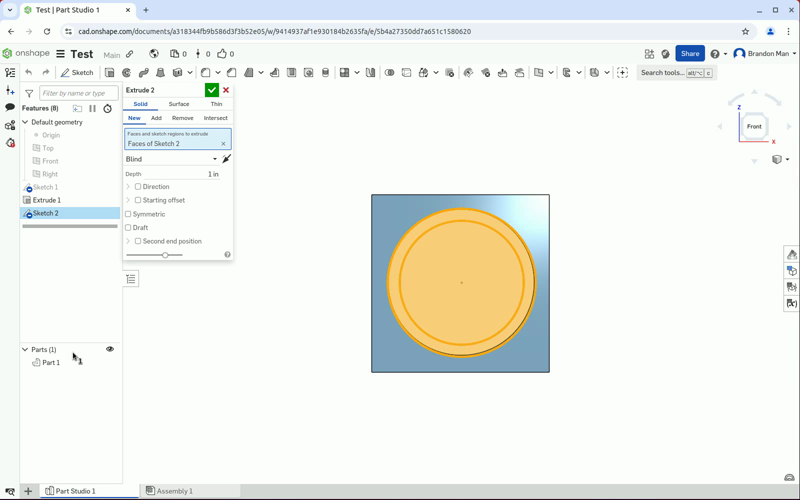
mouse_move(143, 106)
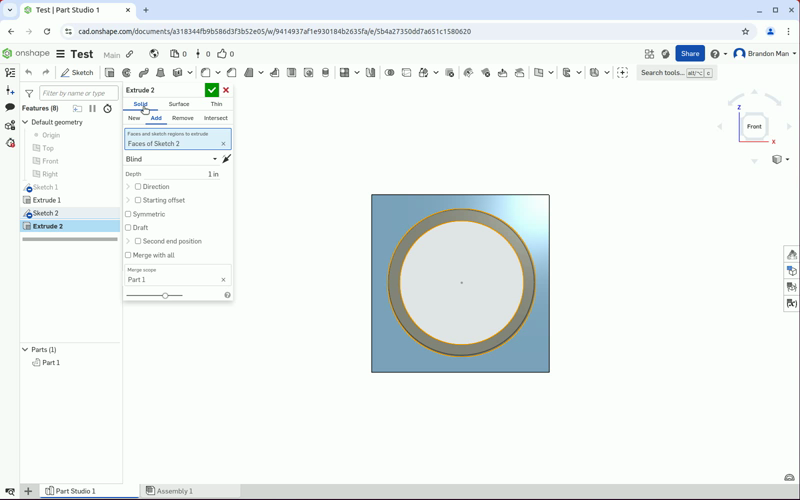
click(143, 106)
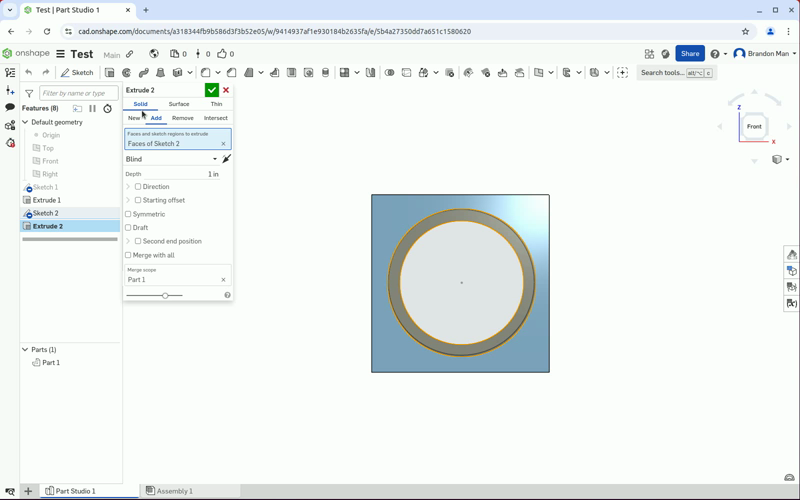
mouse_move(137, 120)
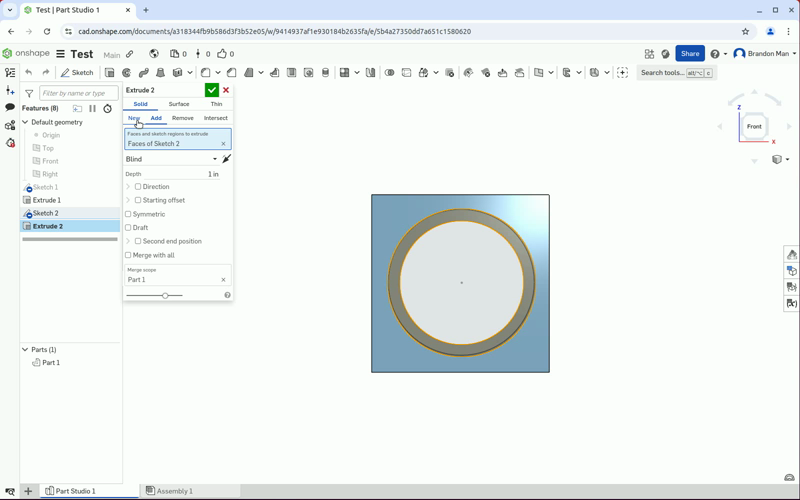
click(137, 120)
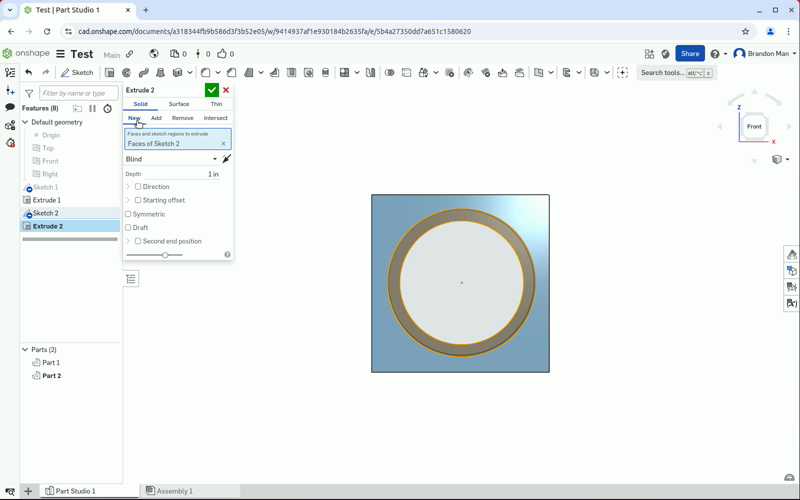
key(tab, 4)
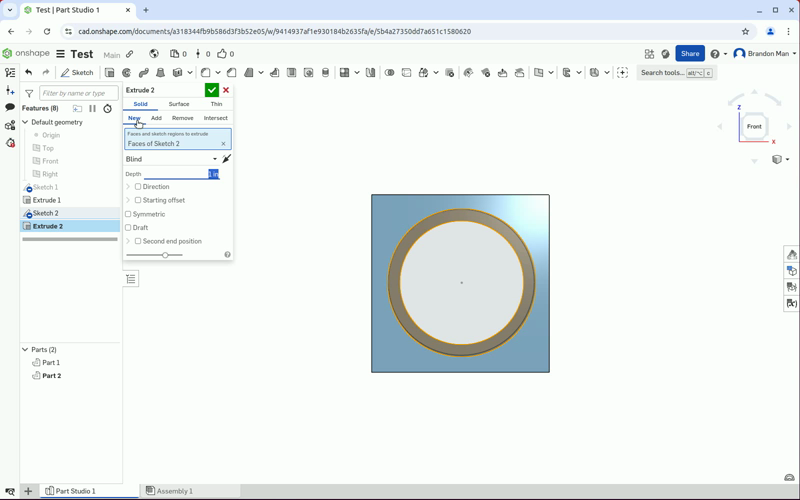
text(23.108)
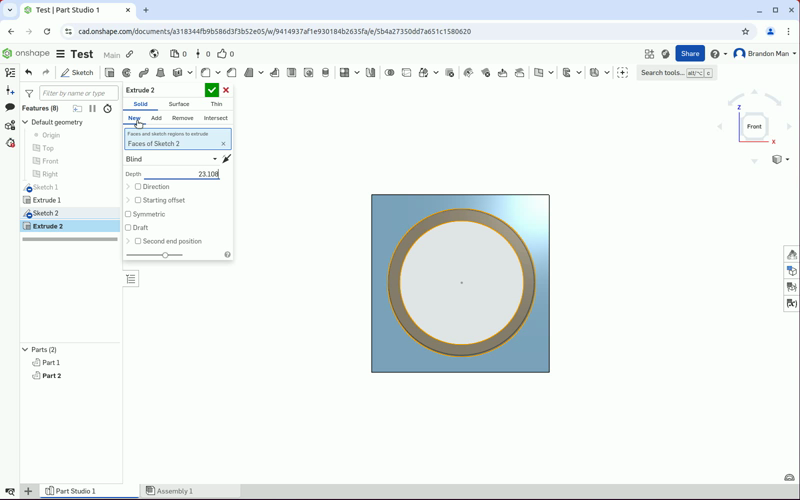
key(enter)
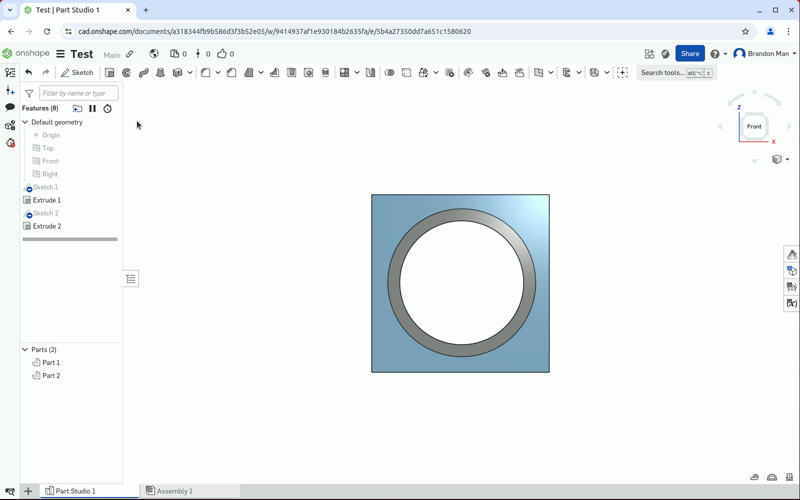
key(shift+h)
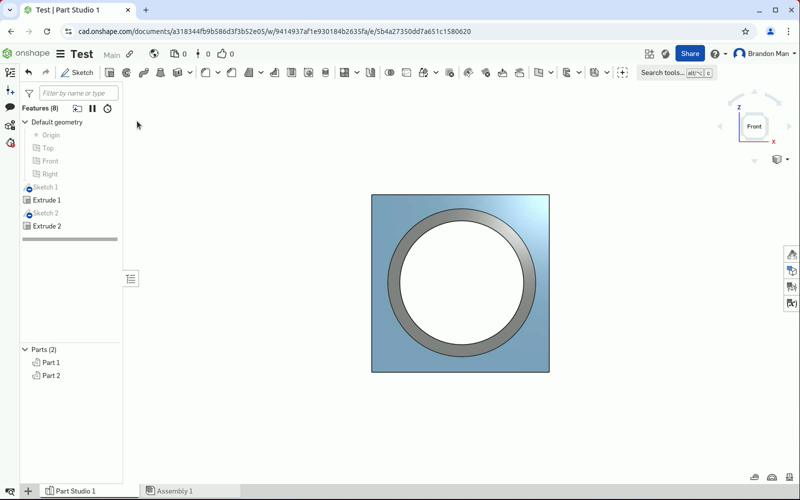
key(shift+h)
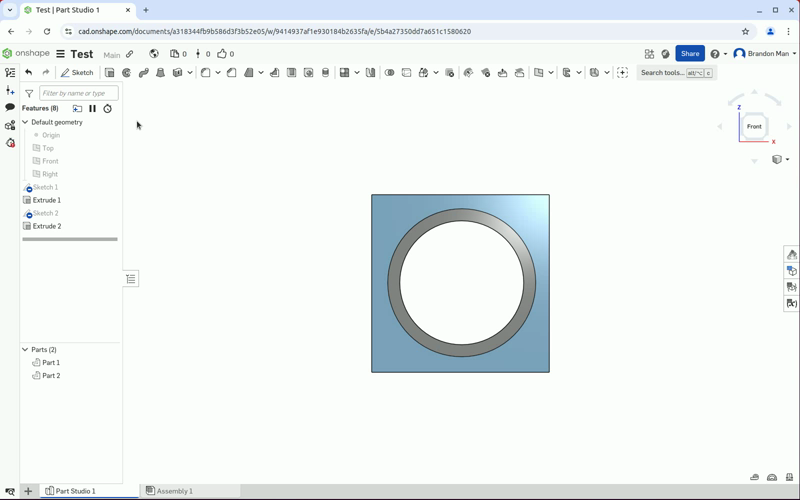
key(shift+7)
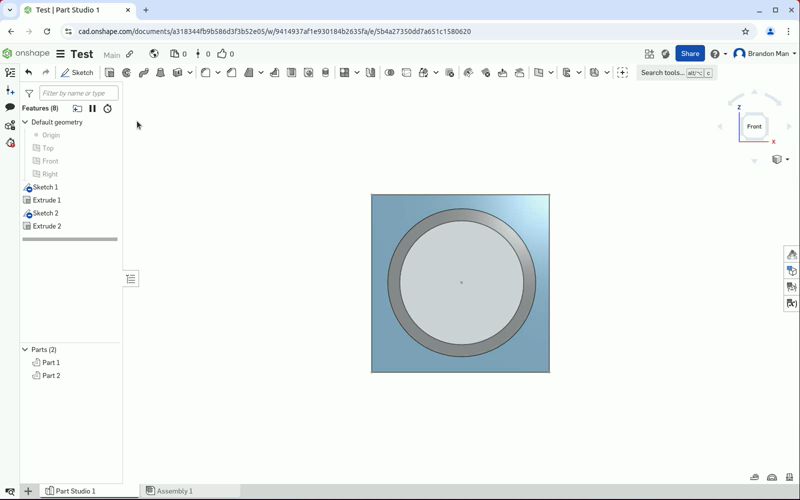
key(left, 2)
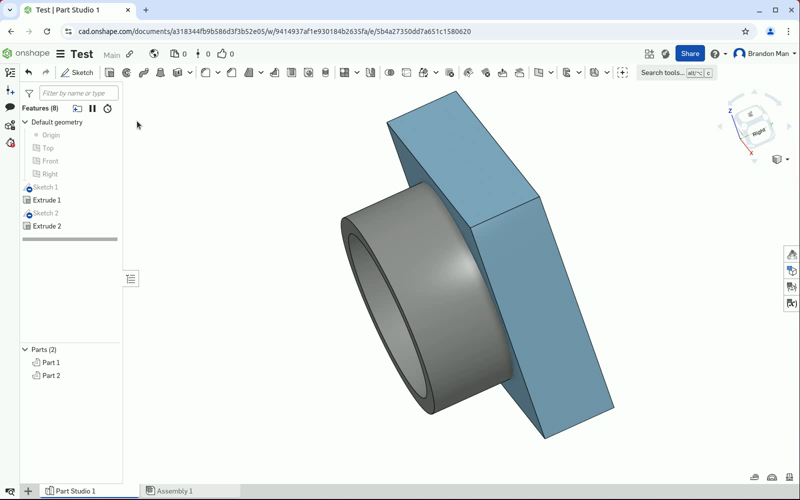
key(down, 2)
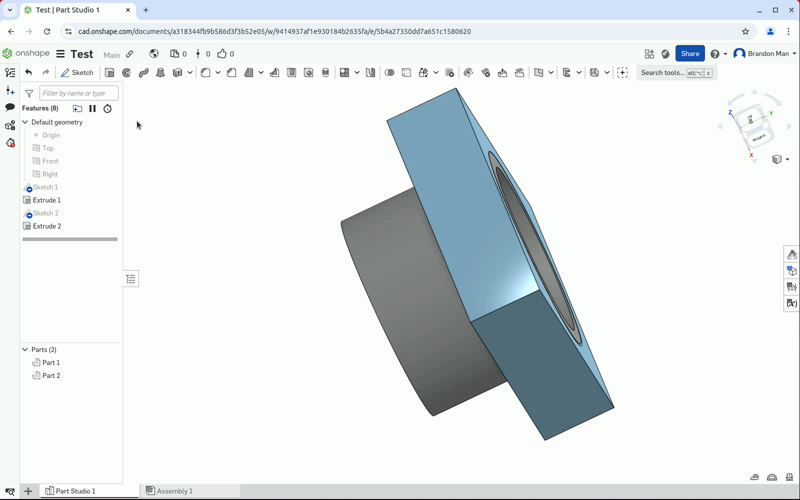
key(up, 2)
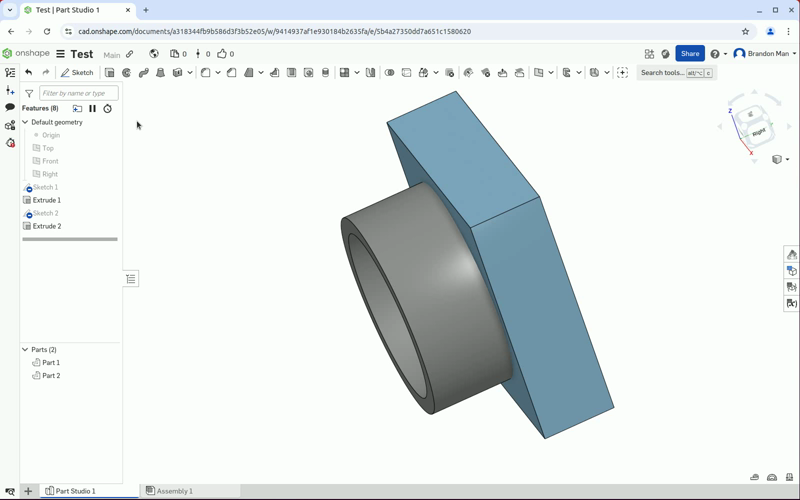
key(right, 2)
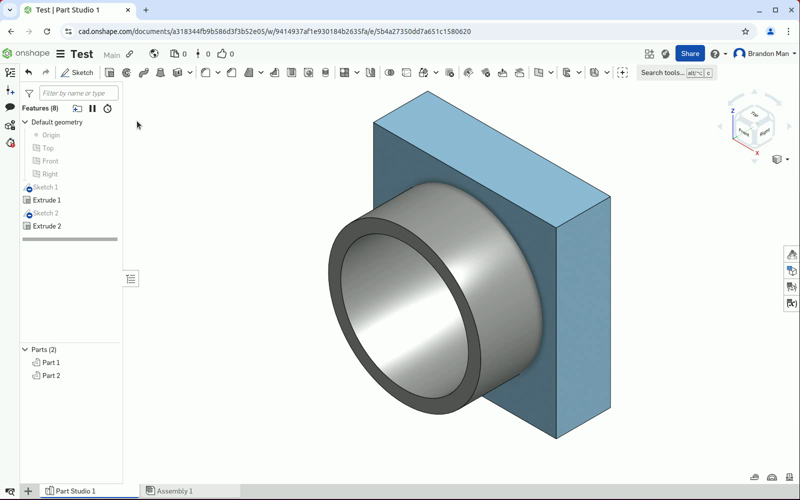
mouse_move(73, 189)
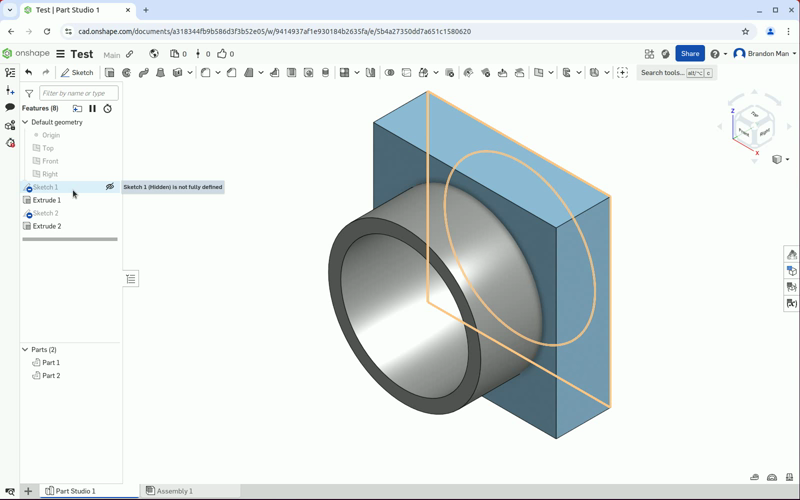
click(73, 189)